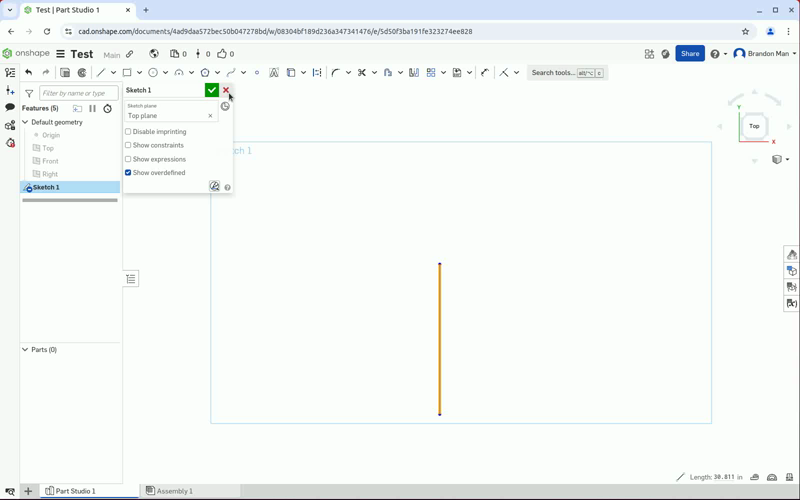
key(shift+h)
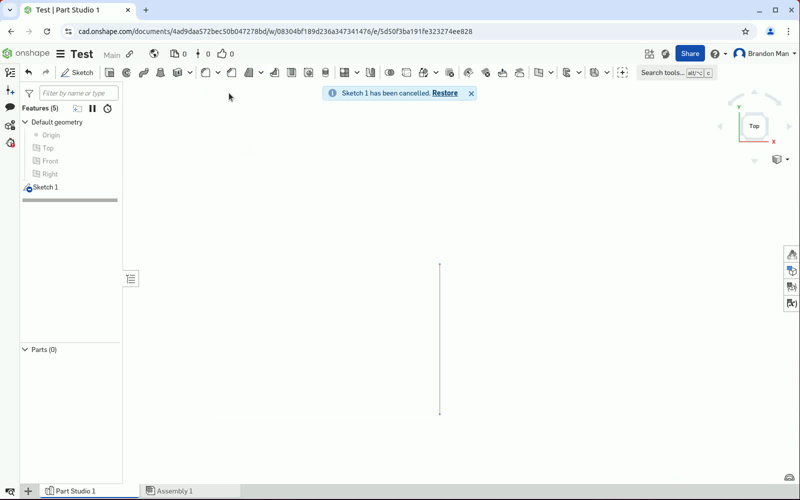
key(shift+s)
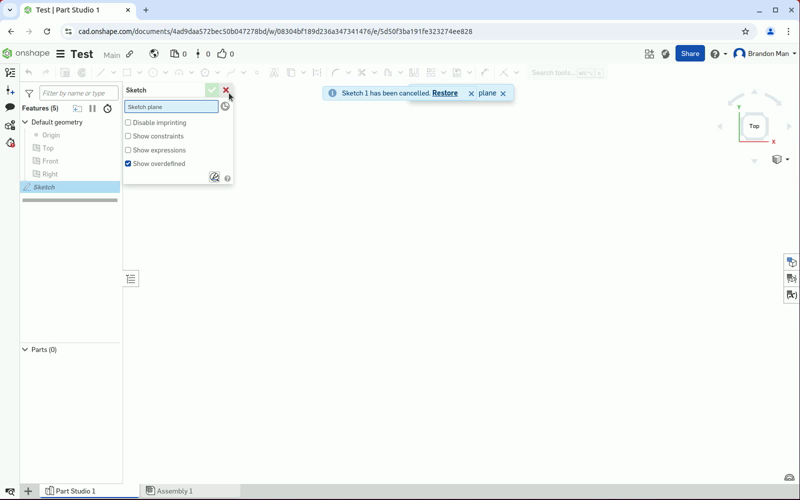
mouse_move(73, 150)
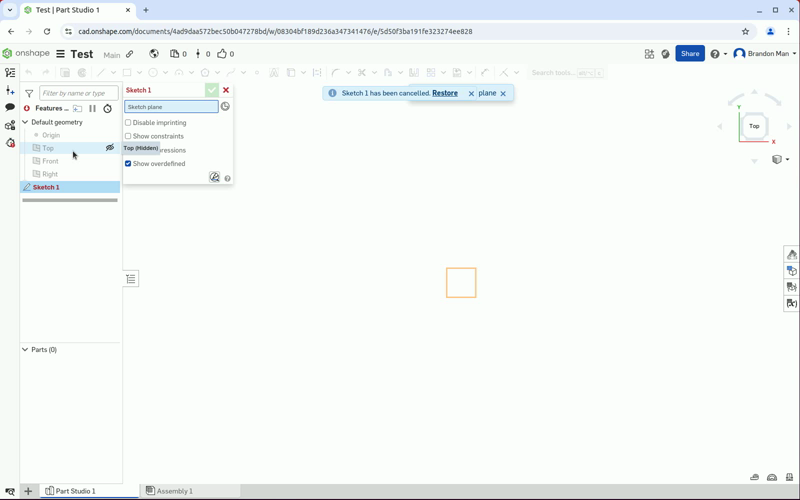
click(73, 150)
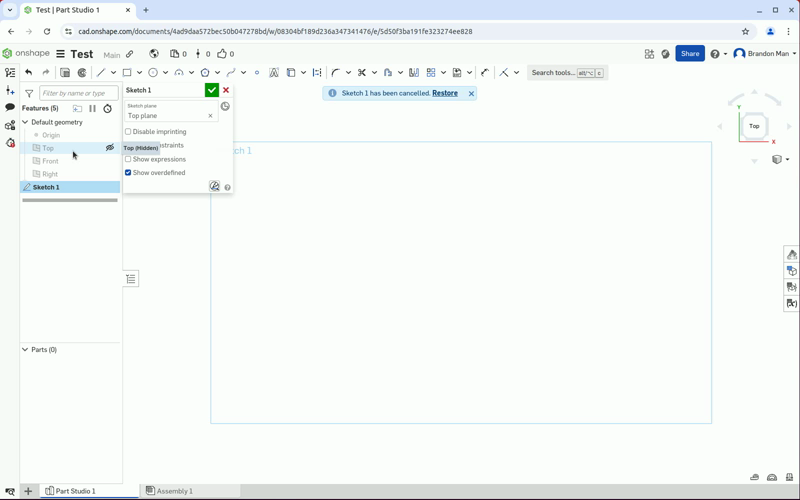
mouse_move(73, 352)
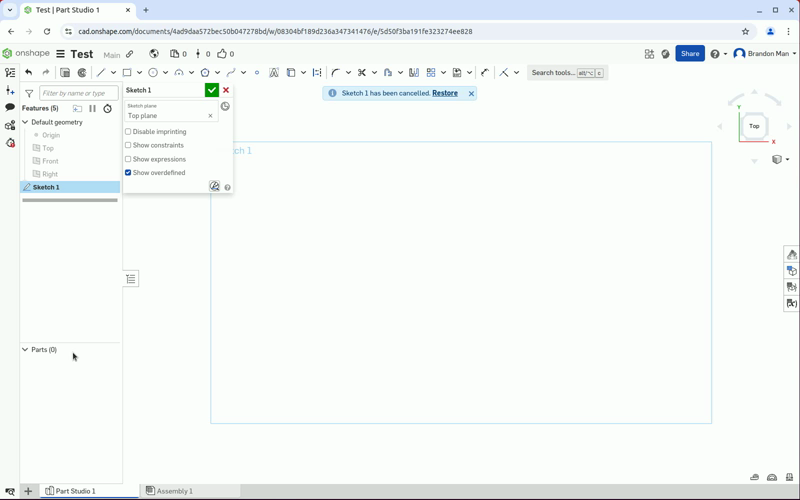
key(y)
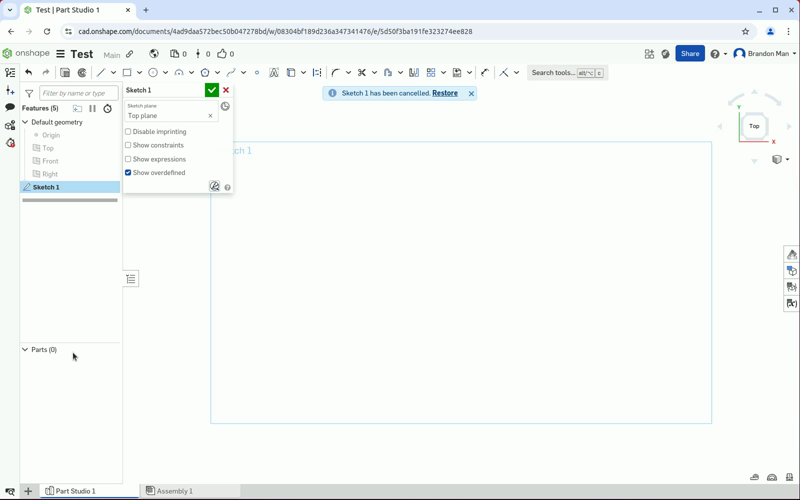
key(l)
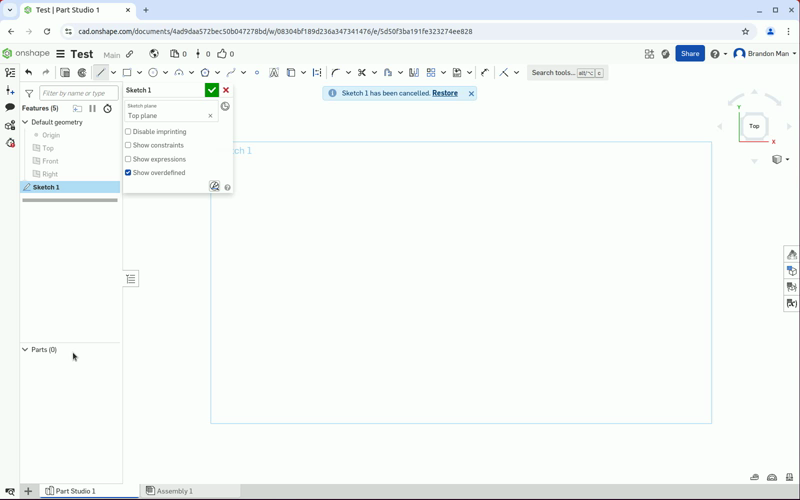
key_down(shift)
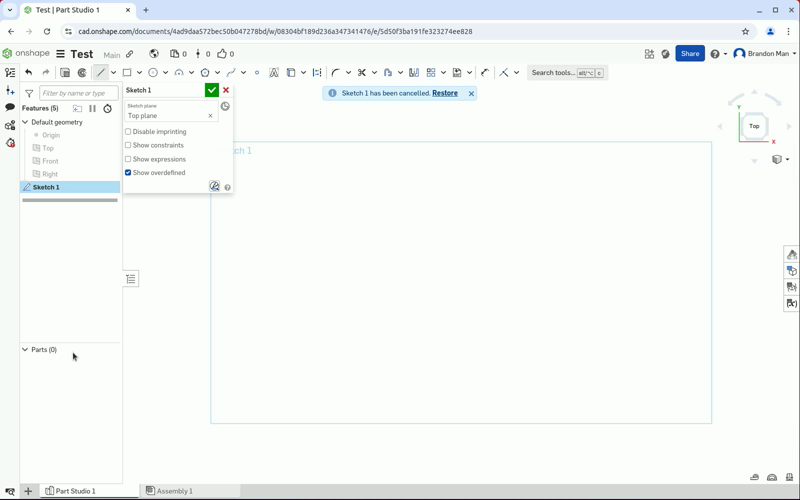
mouse_move(383, 303)
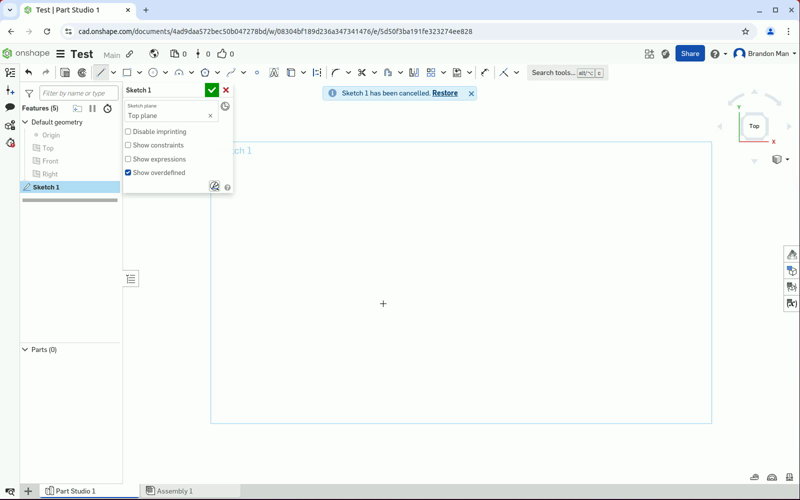
click(383, 303)
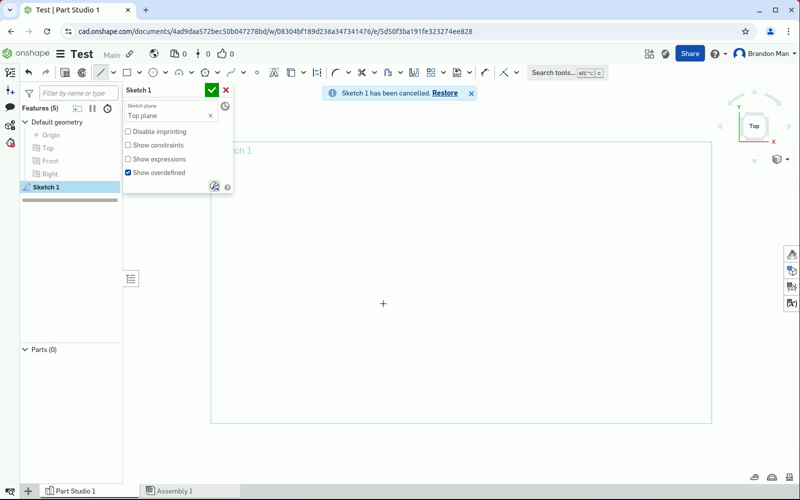
key_up(shift)
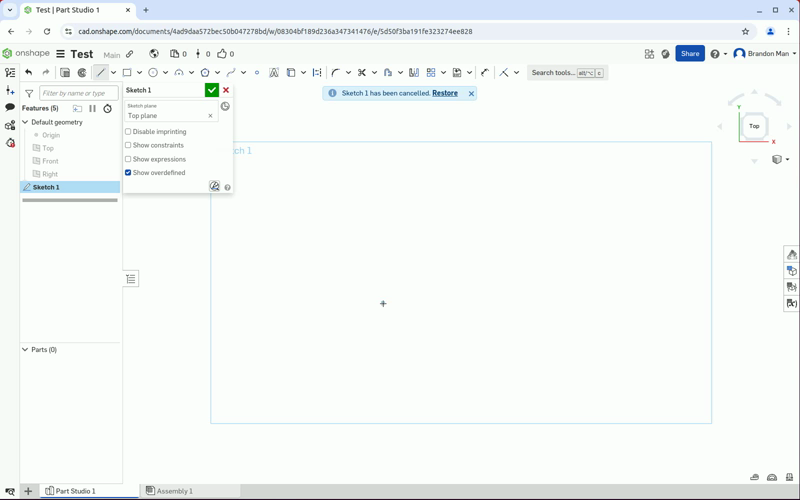
key_down(shift)
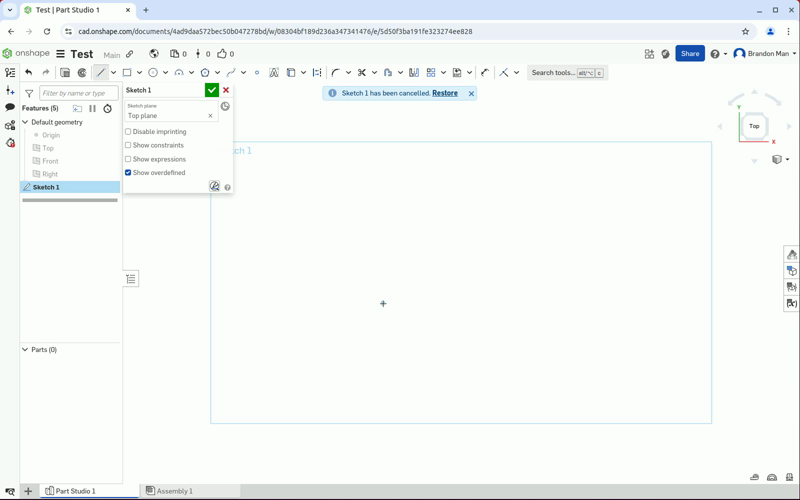
mouse_move(572, 303)
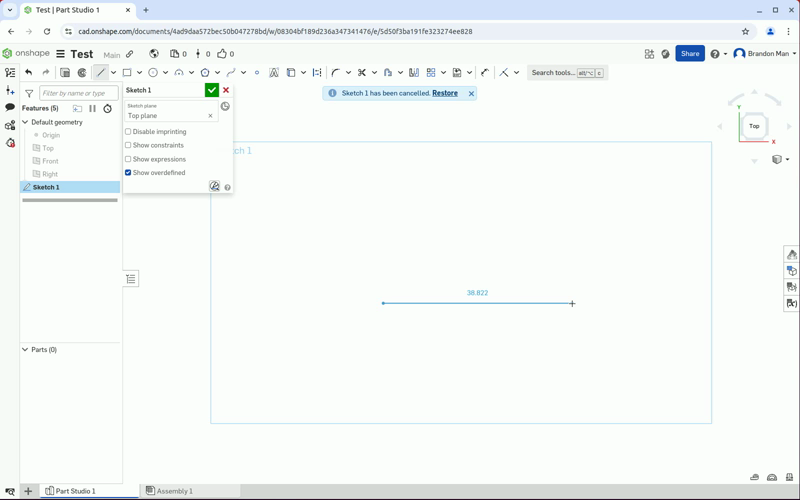
click(572, 303)
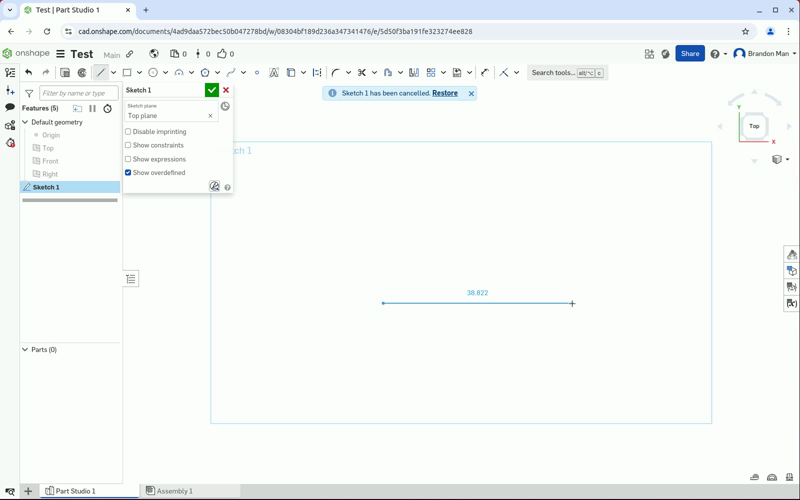
key_up(shift)
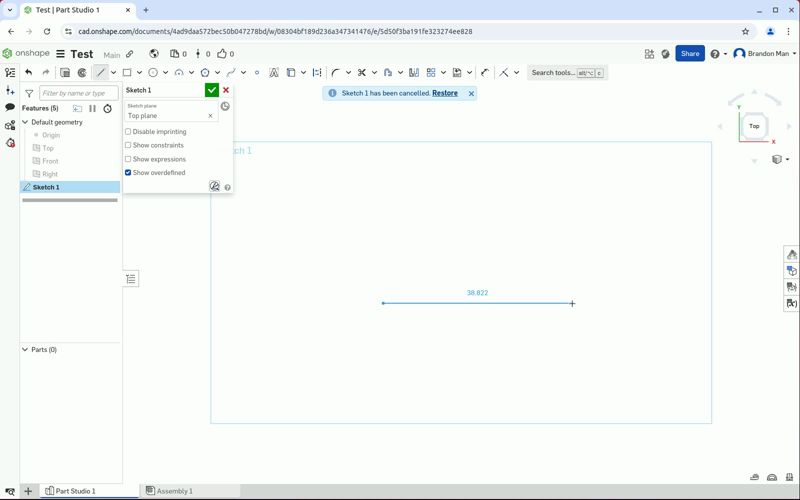
key_down(shift)
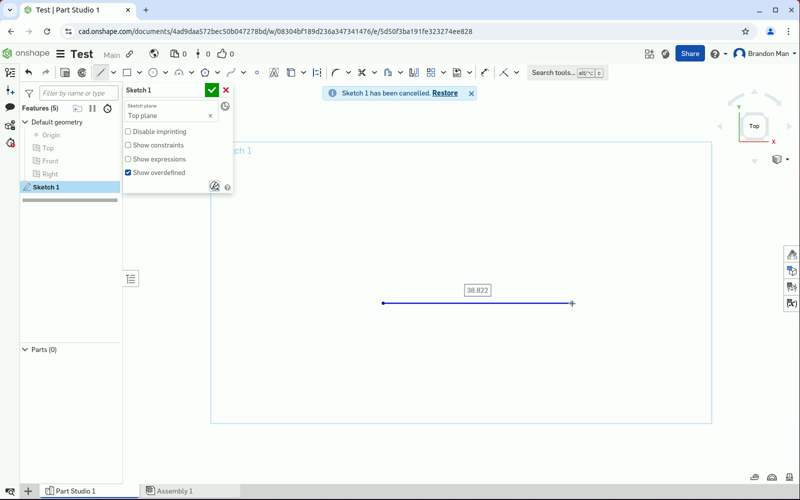
mouse_move(572, 239)
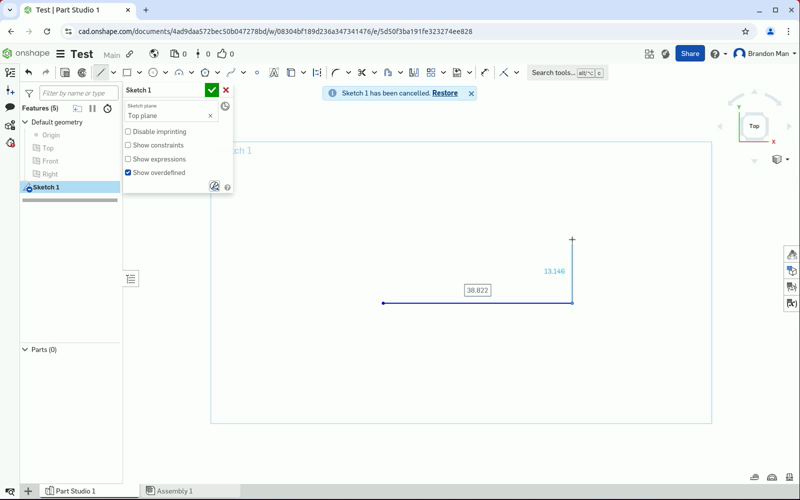
click(572, 239)
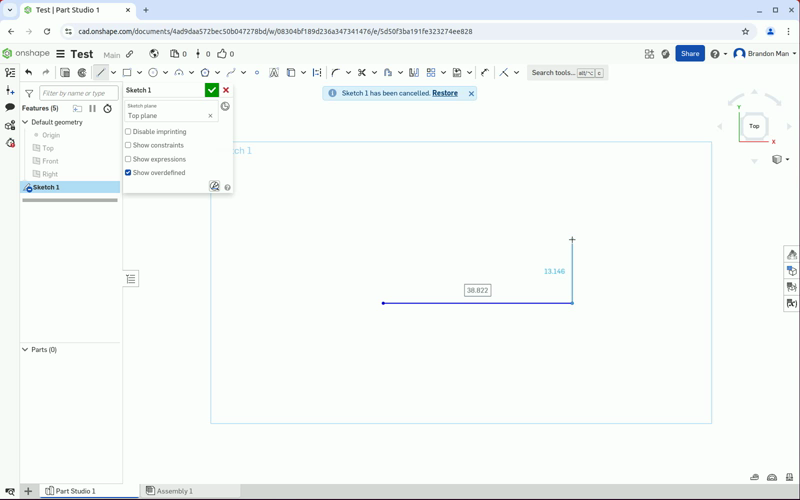
key_up(shift)
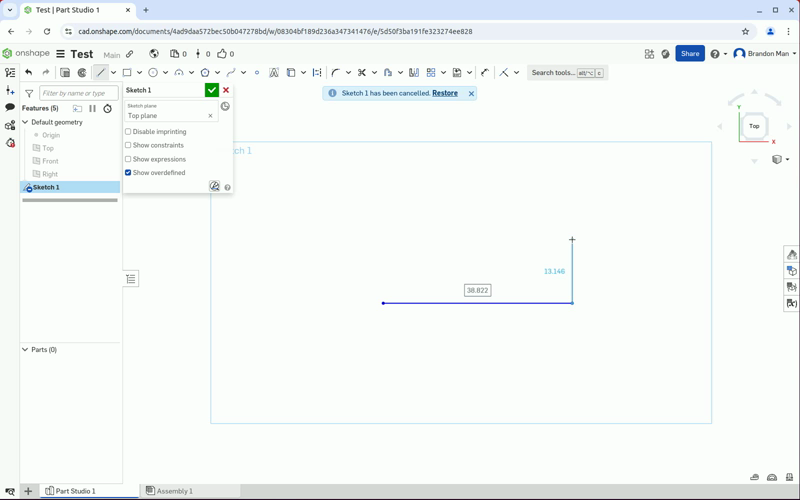
key_down(shift)
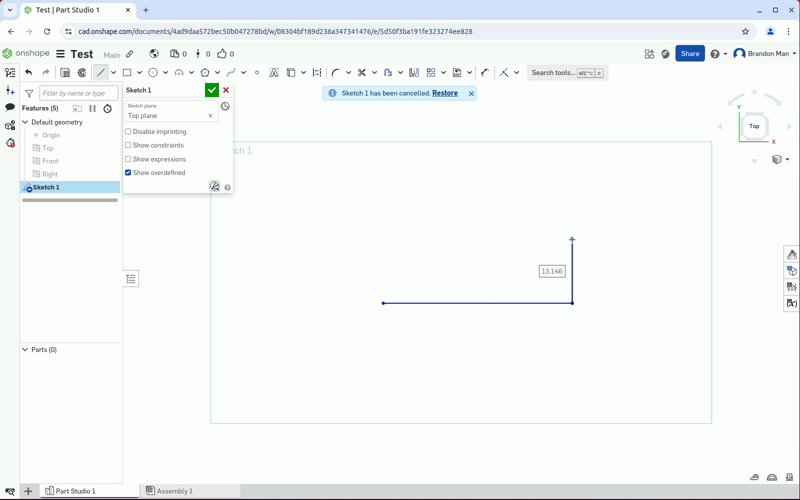
mouse_move(383, 239)
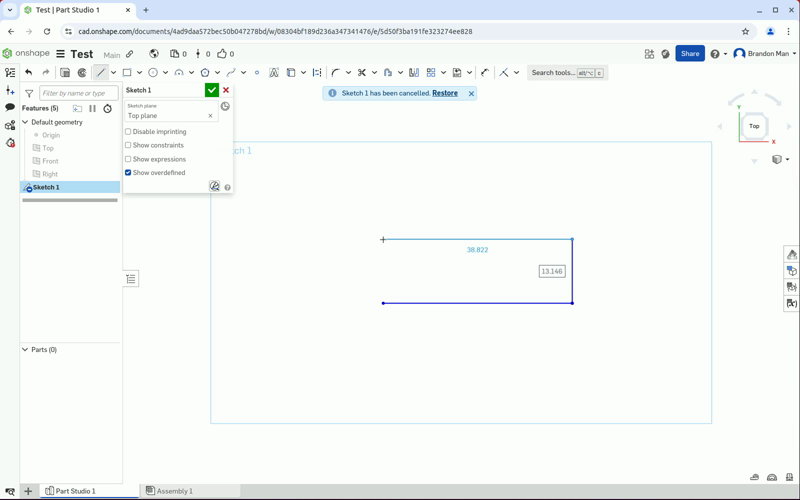
click(383, 239)
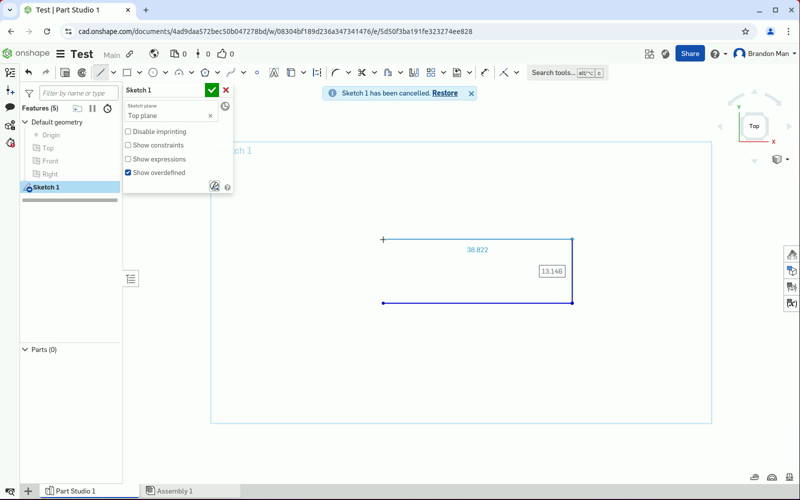
key_up(shift)
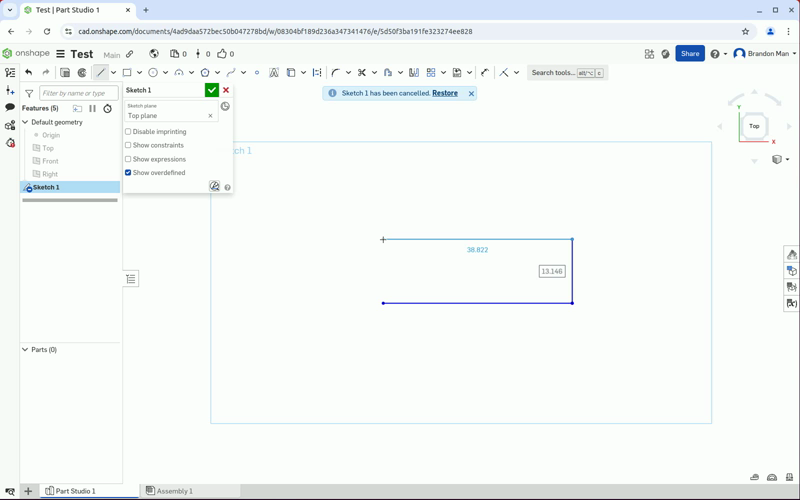
key_down(shift)
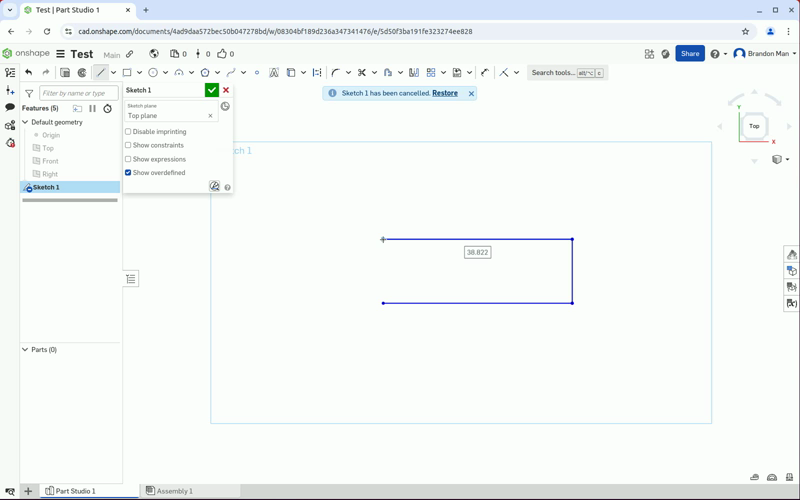
mouse_move(383, 303)
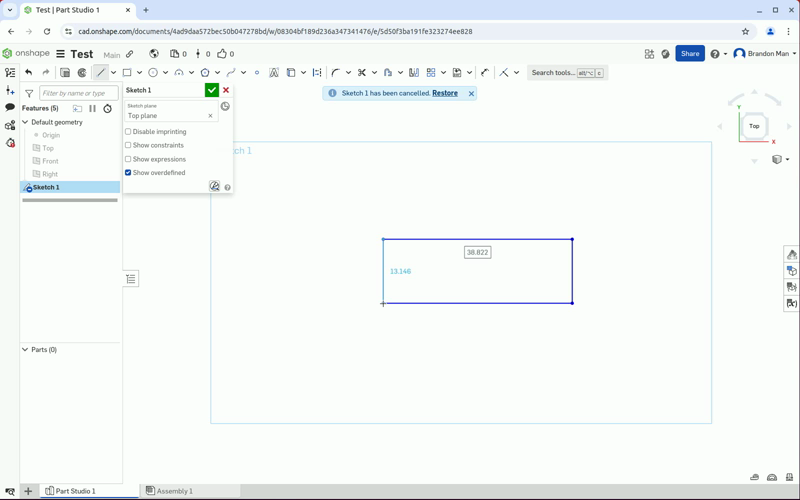
key_up(shift)
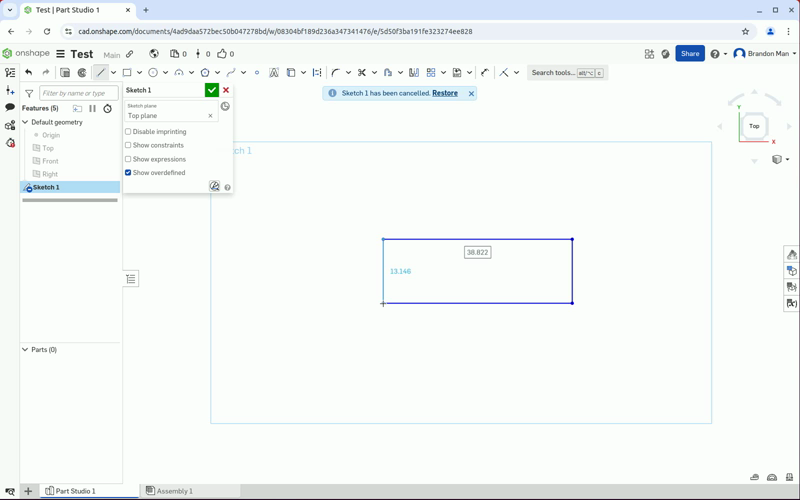
click(383, 303)
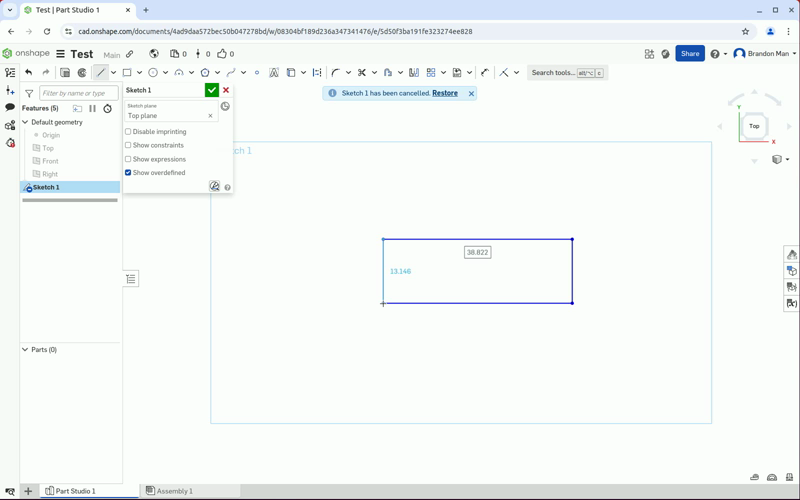
key(esc)
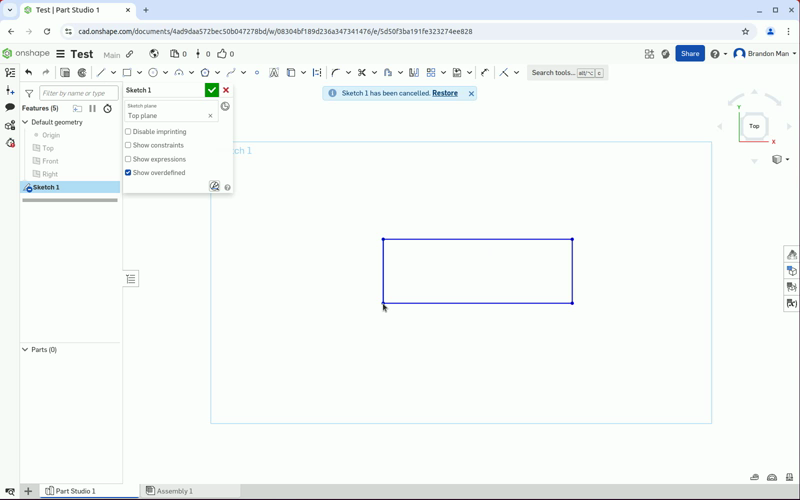
mouse_move(395, 290)
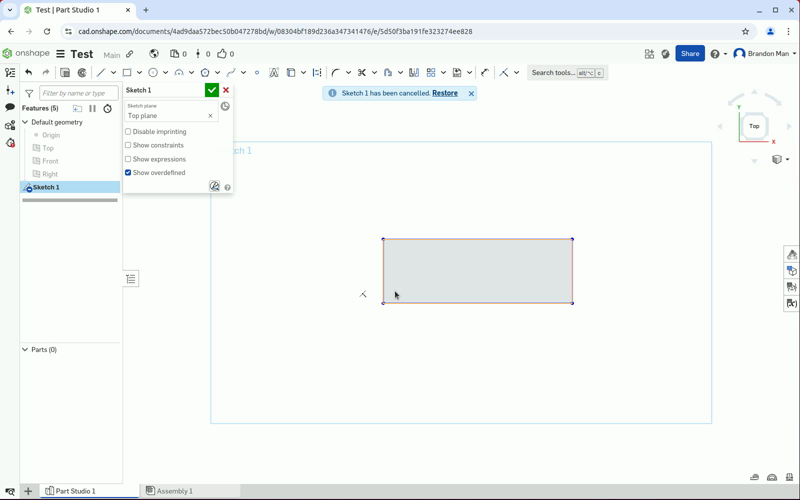
click(395, 290)
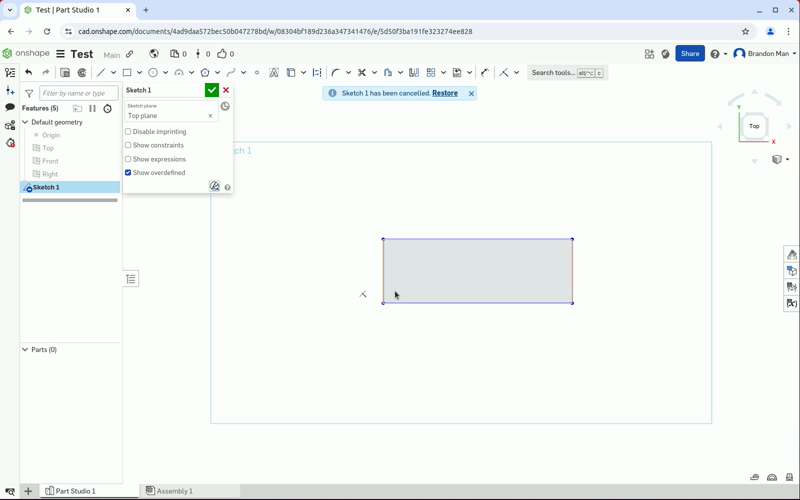
mouse_move(73, 352)
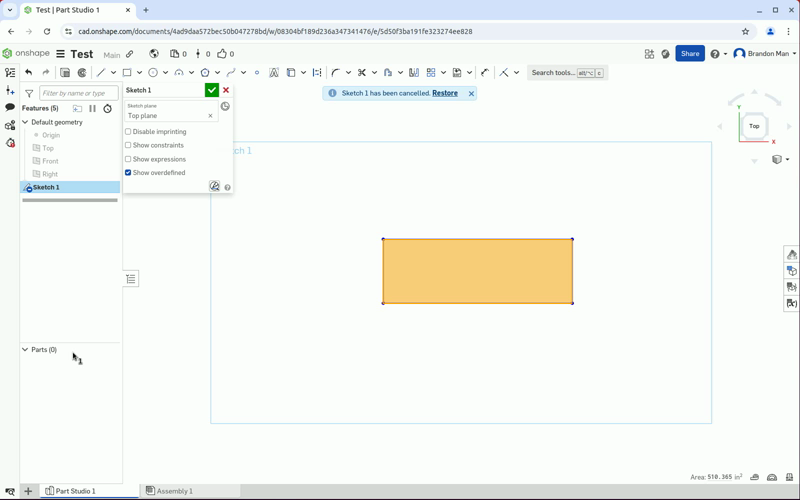
key(shift+y)
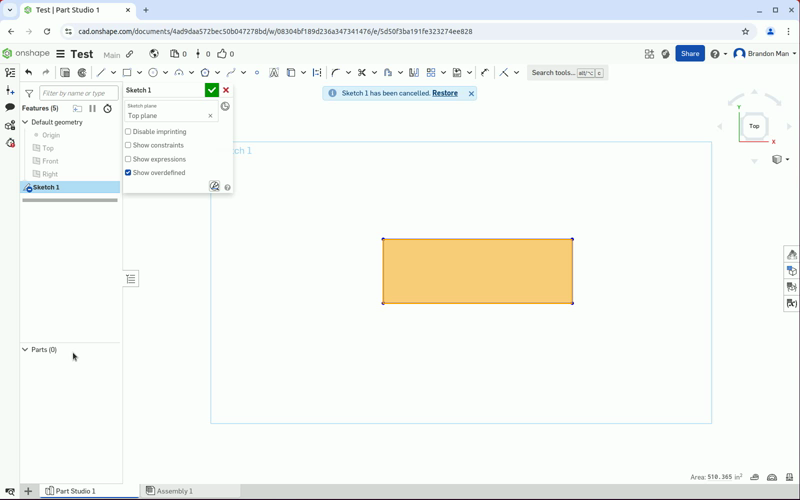
key(shift+e)
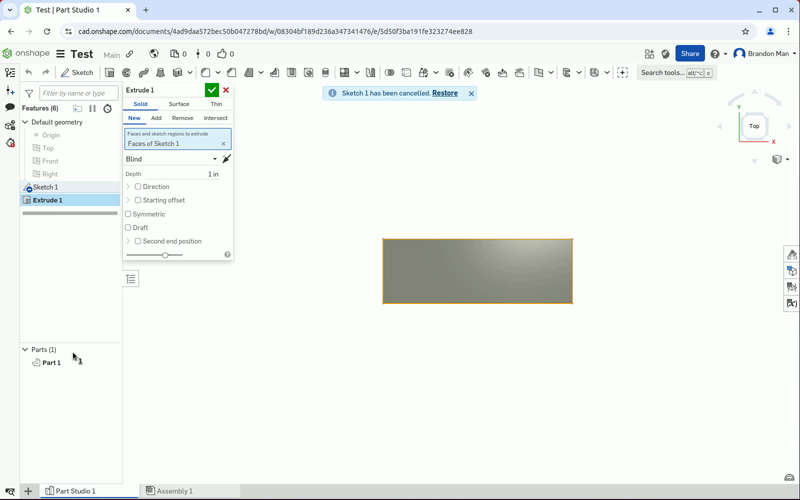
mouse_move(143, 106)
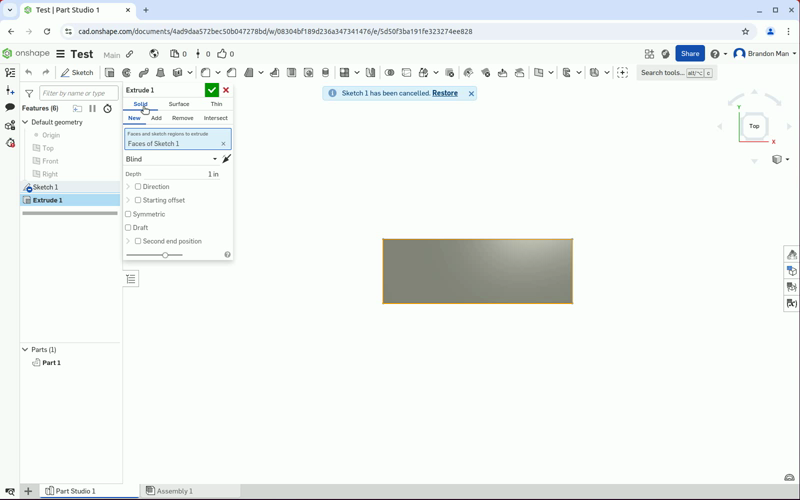
click(143, 106)
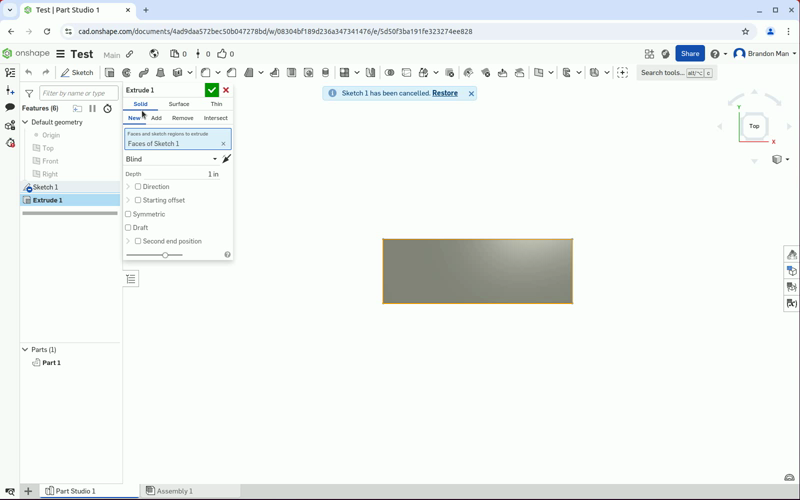
mouse_move(137, 120)
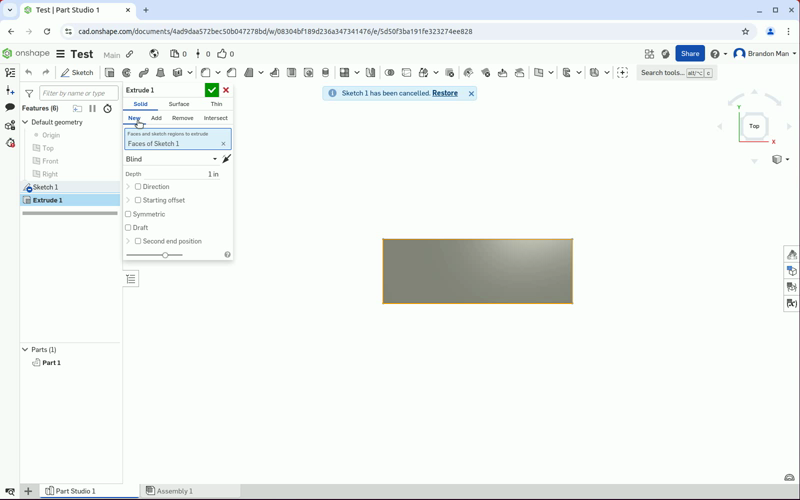
click(137, 120)
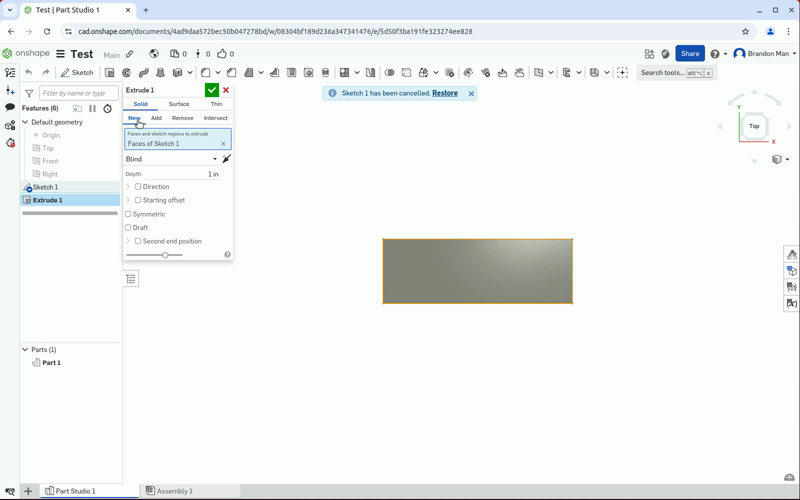
key(tab, 4)
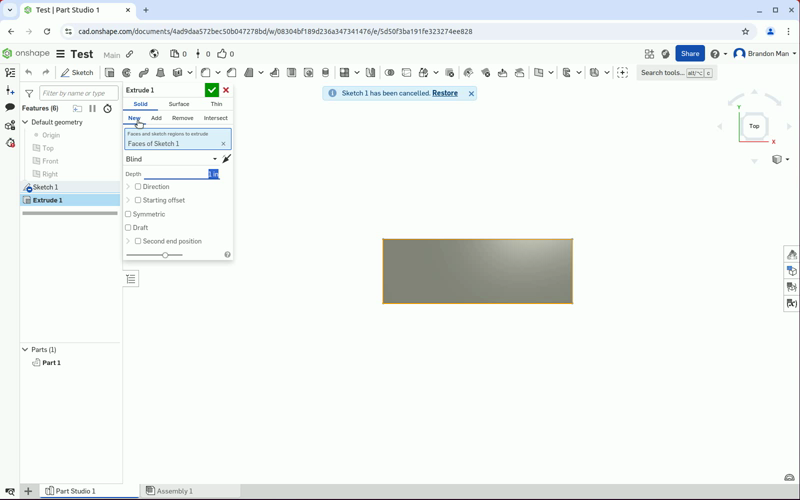
text(5.296)
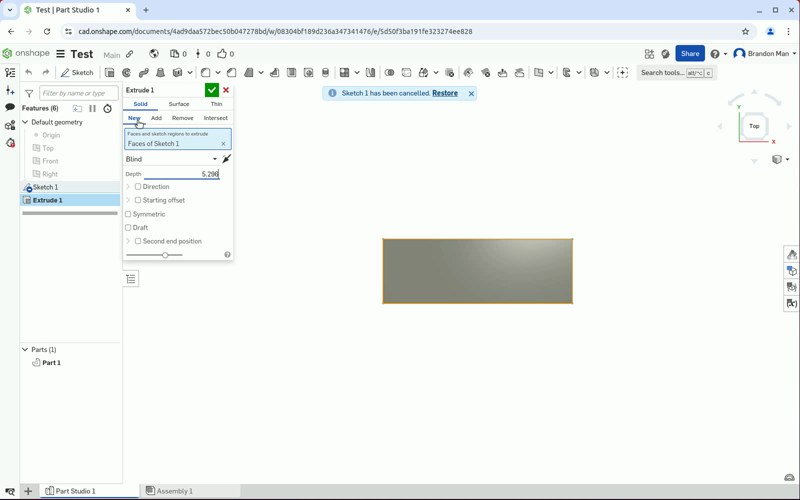
key(tab, 3)
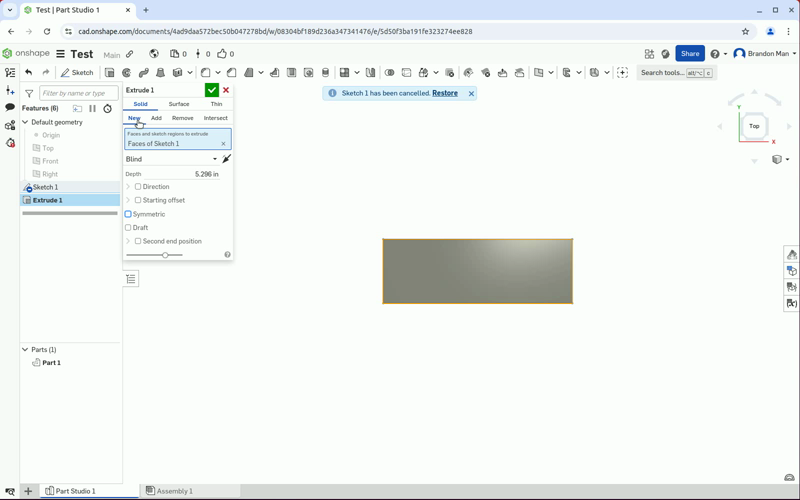
key(space)
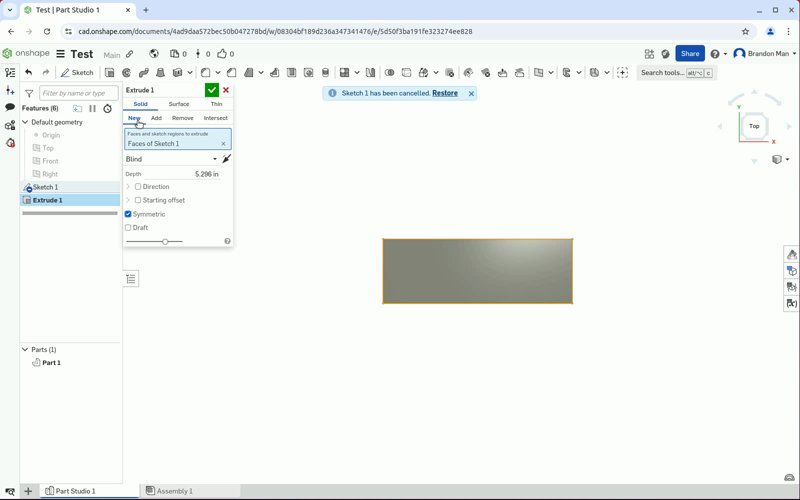
key(enter)
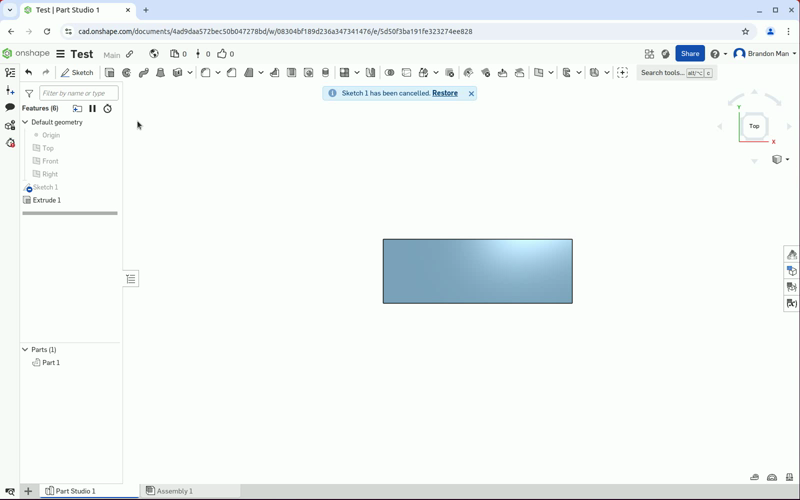
key(shift+h)
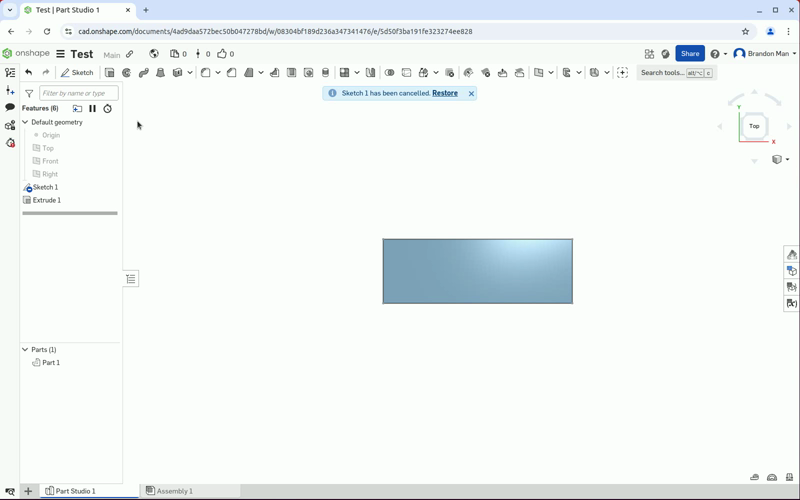
key(shift+h)
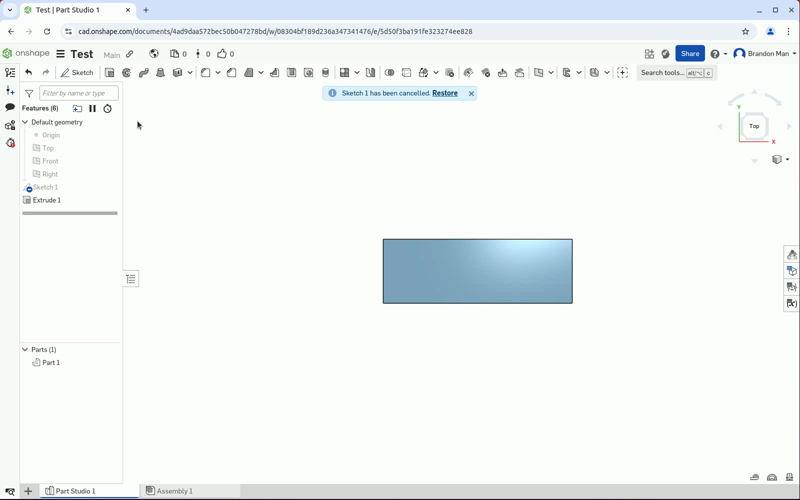
mouse_move(73, 189)
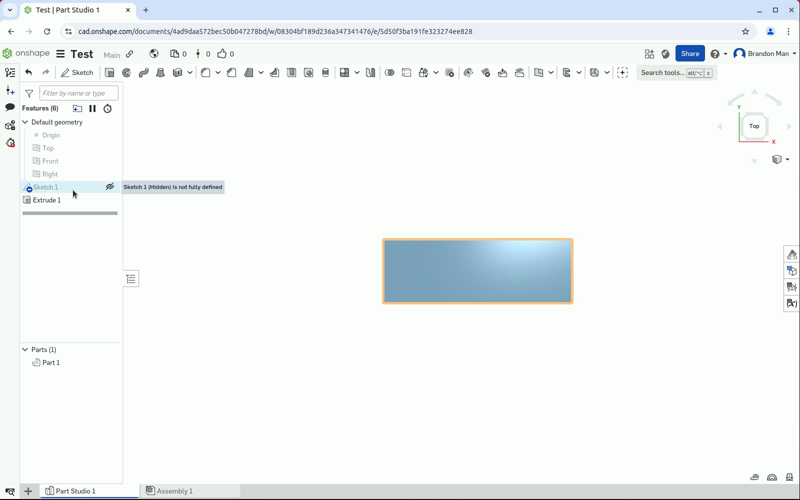
click(73, 189)
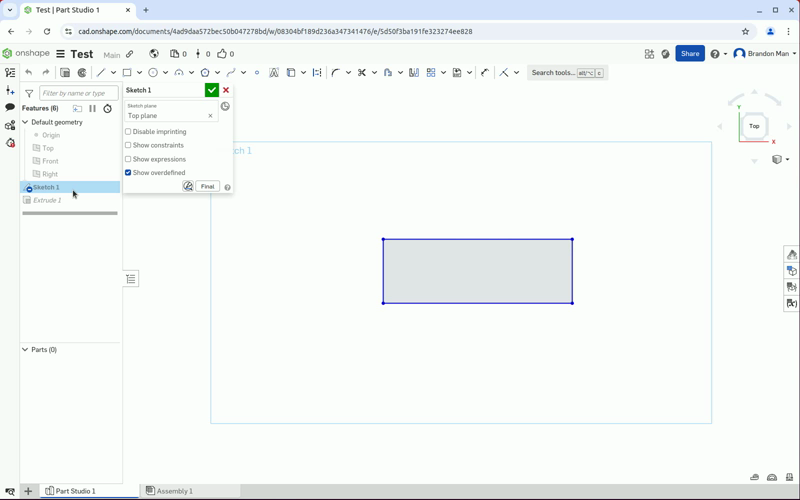
mouse_move(229, 92)
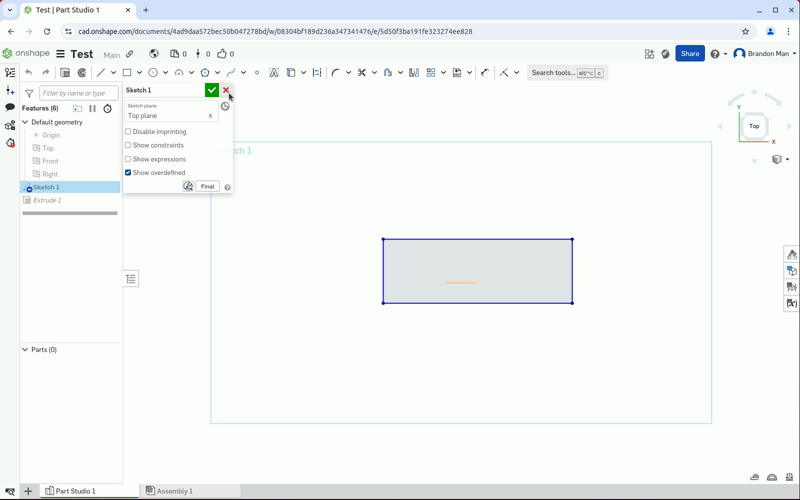
click(229, 92)
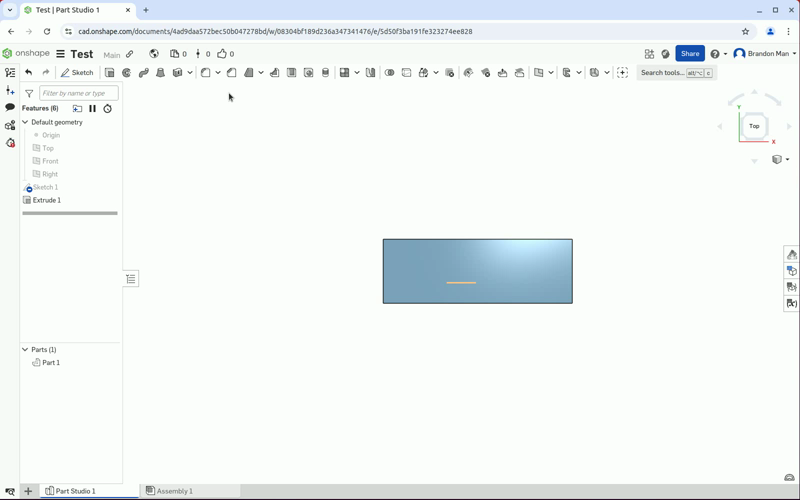
mouse_move(541, 75)
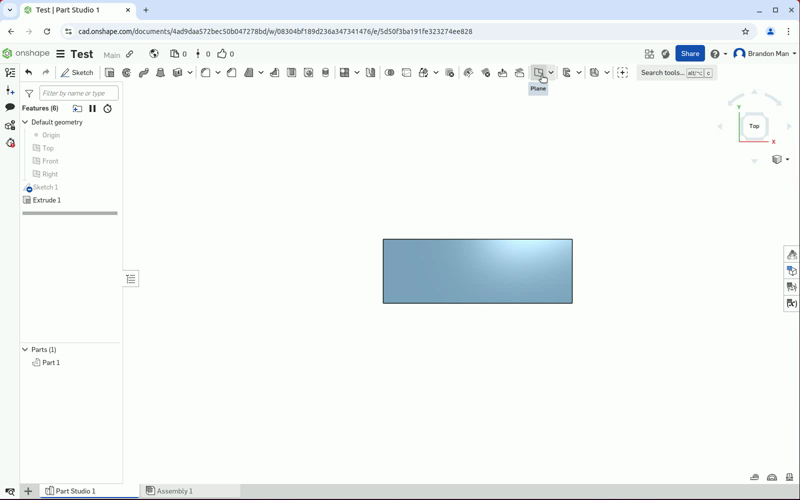
click(541, 75)
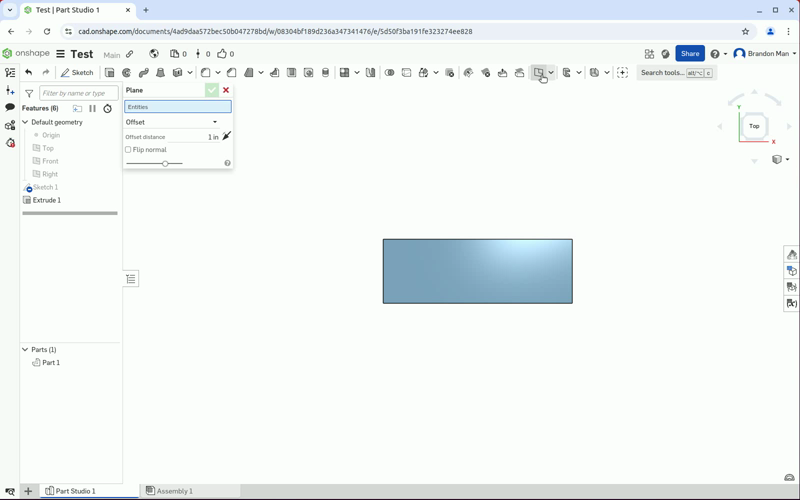
mouse_move(73, 150)
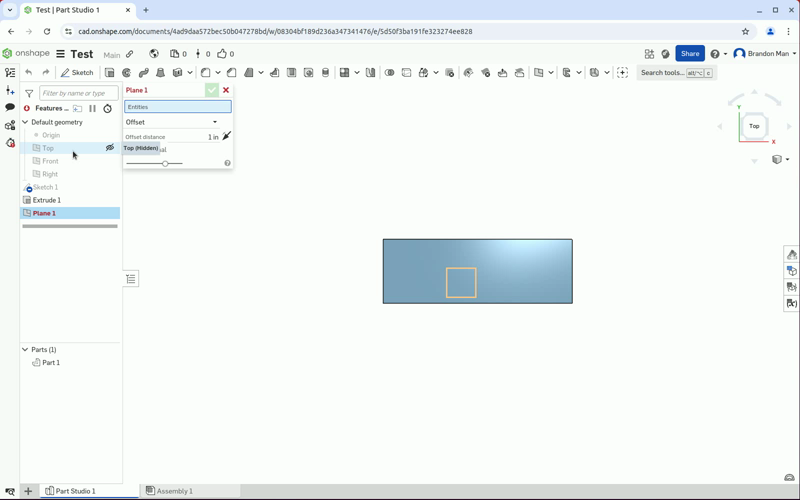
click(73, 150)
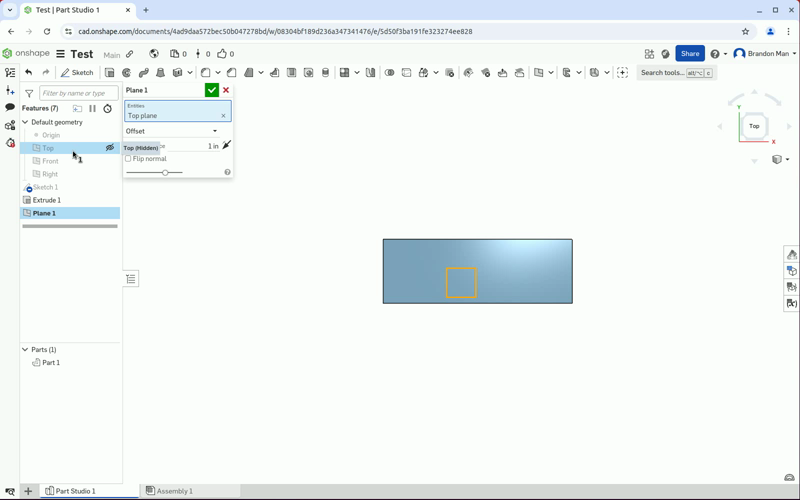
key(tab, 2)
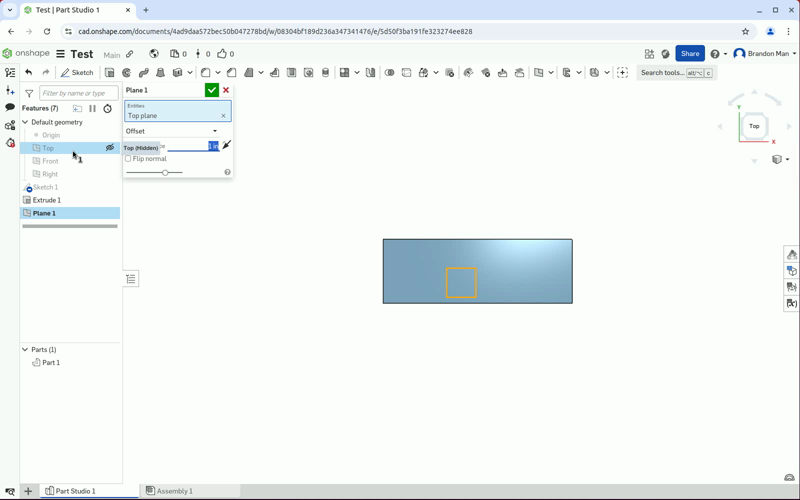
text(2.65)
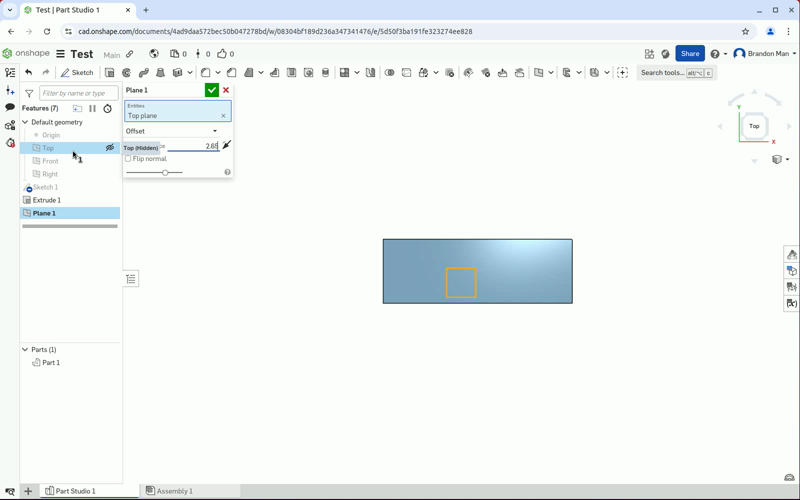
key(enter, 2)
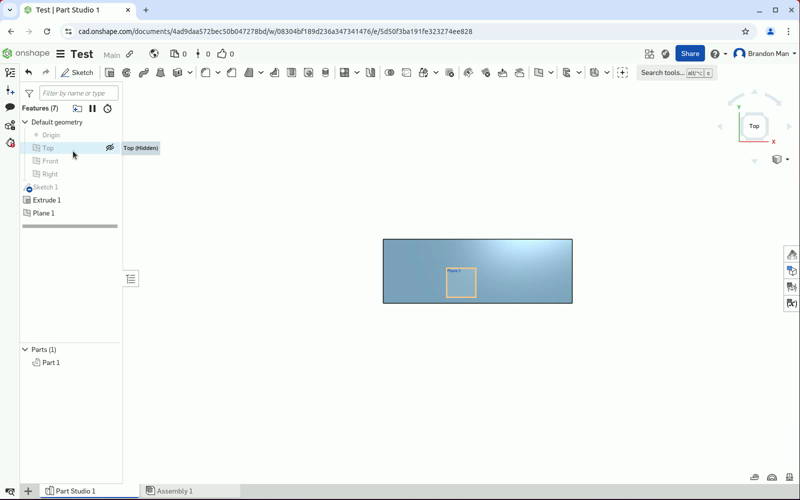
key(shift+s)
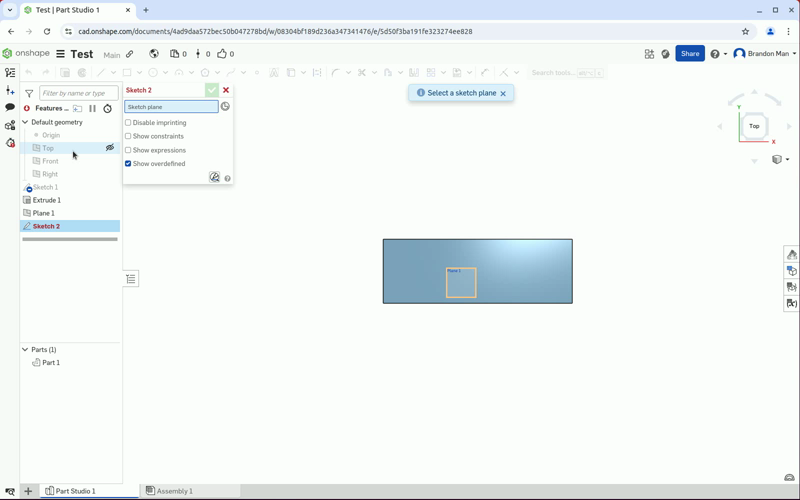
mouse_move(73, 215)
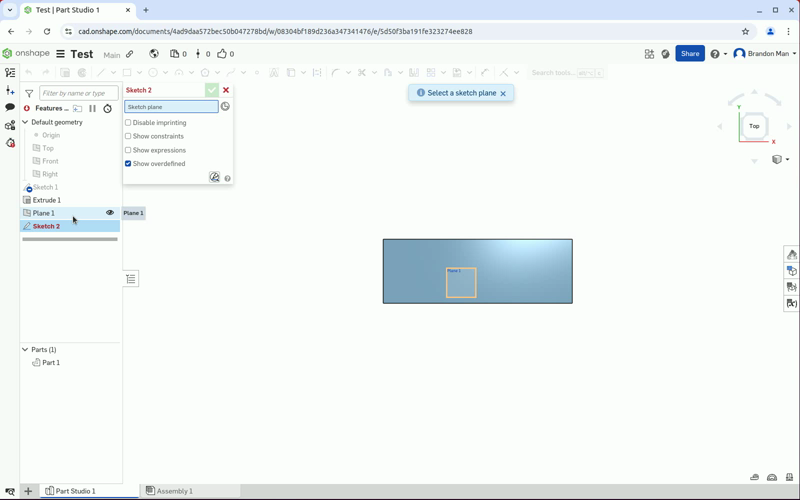
click(73, 215)
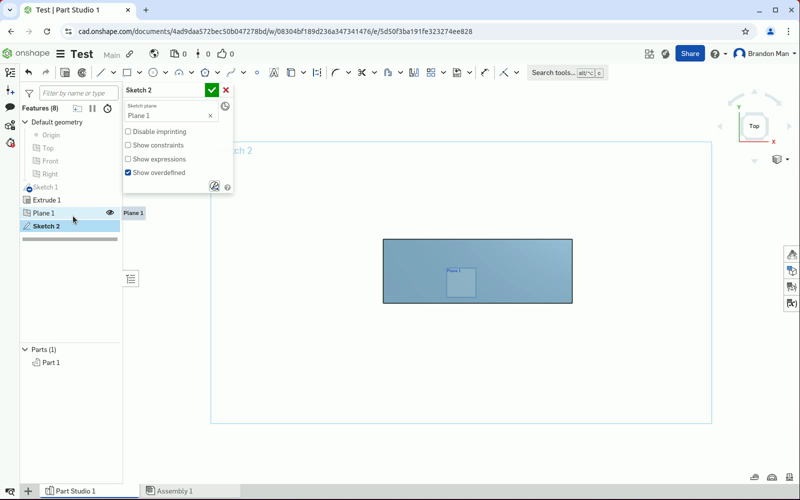
mouse_move(73, 352)
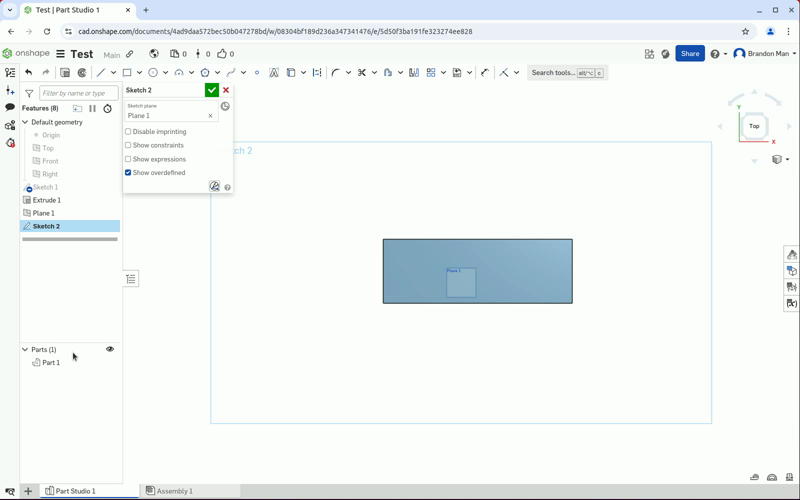
key(y)
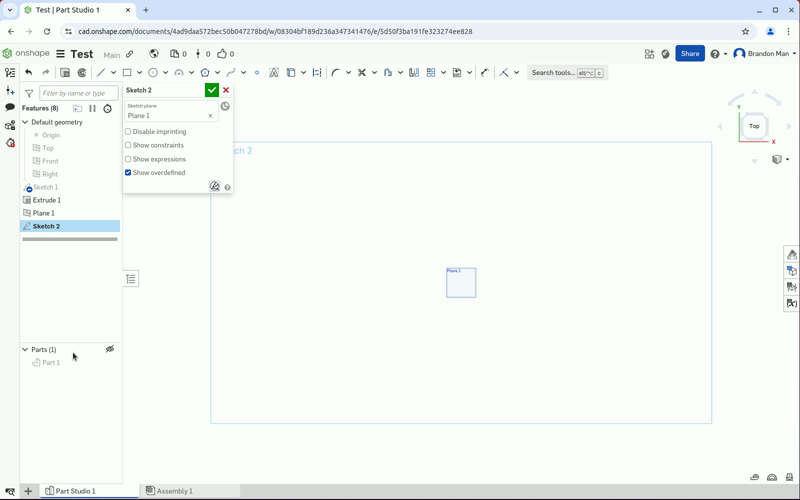
key(l)
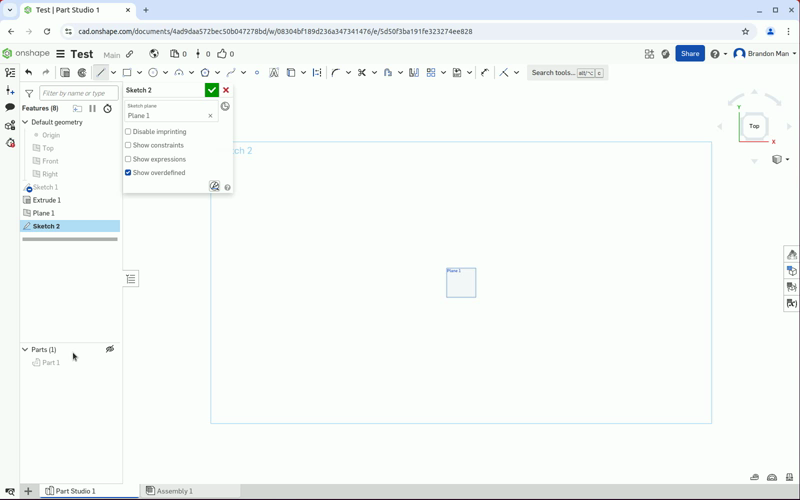
key_down(shift)
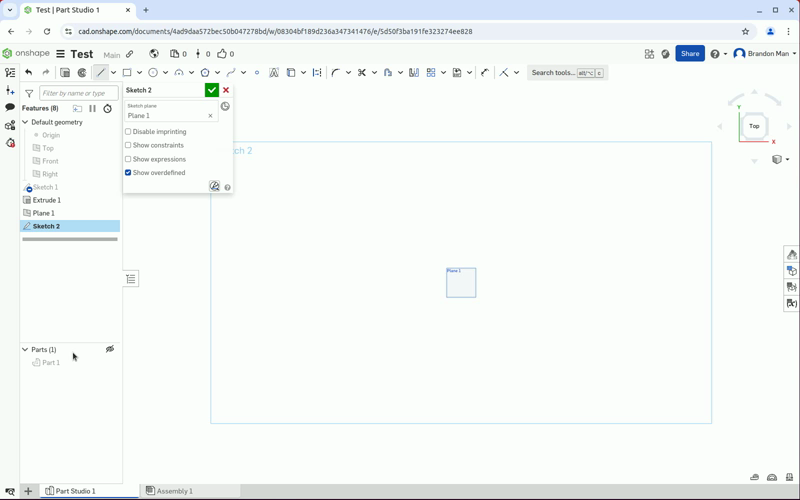
mouse_move(383, 303)
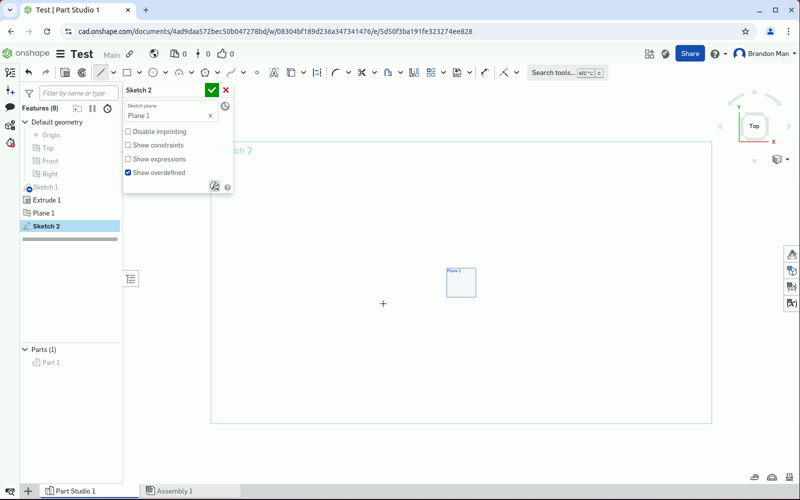
click(383, 303)
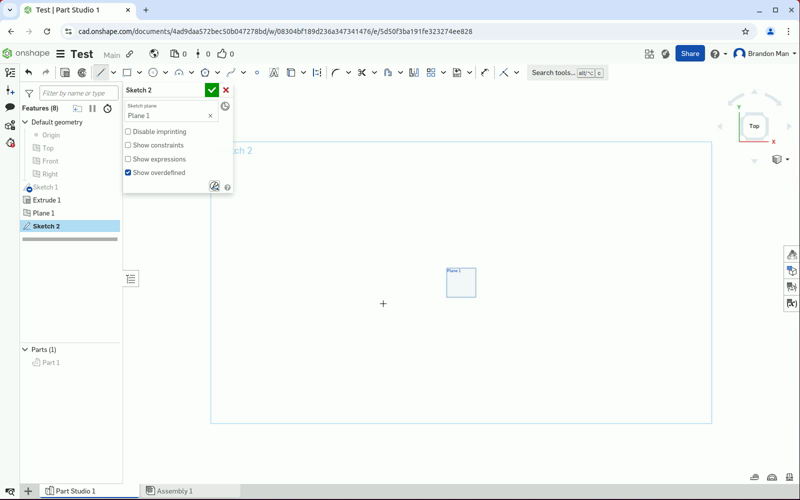
key_up(shift)
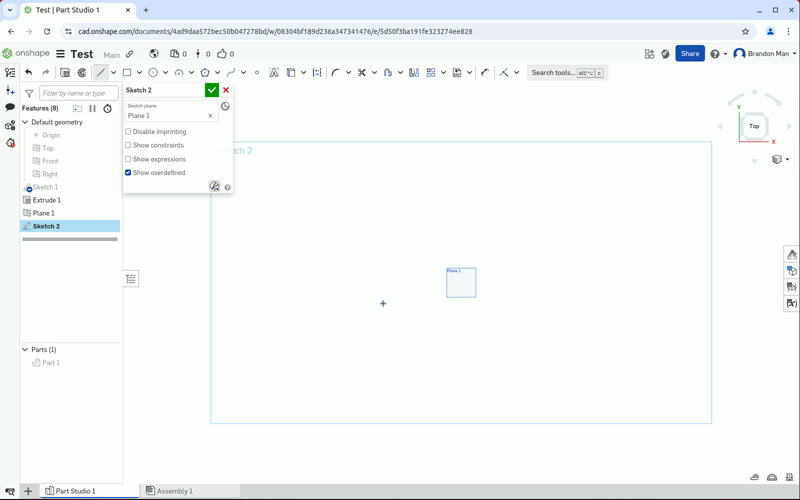
key_down(shift)
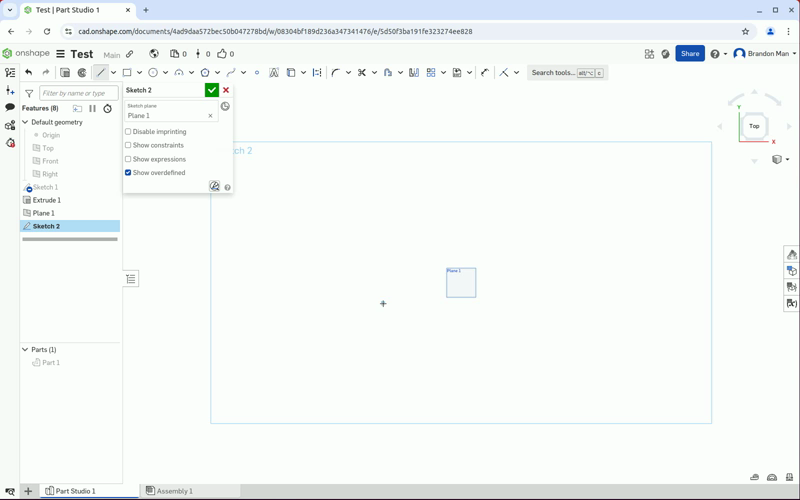
mouse_move(383, 239)
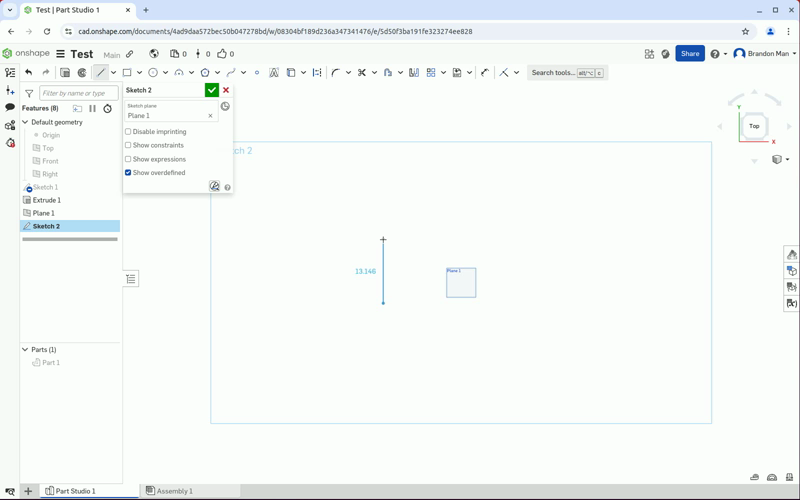
click(383, 239)
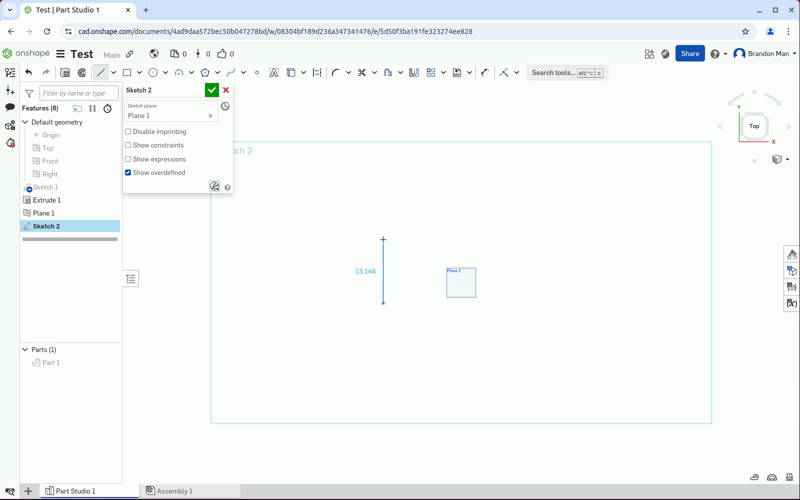
key_up(shift)
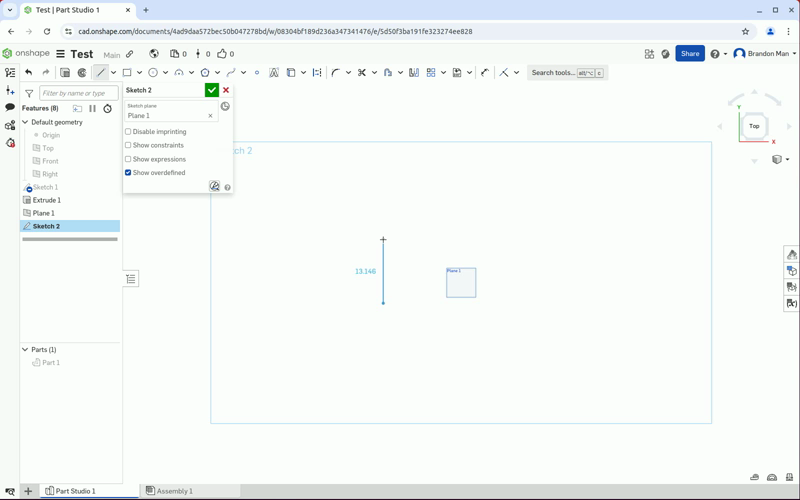
key(esc)
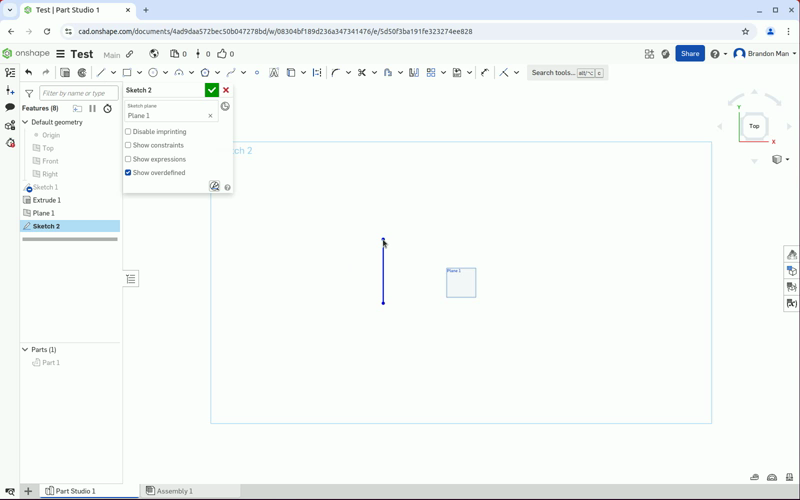
key(a)
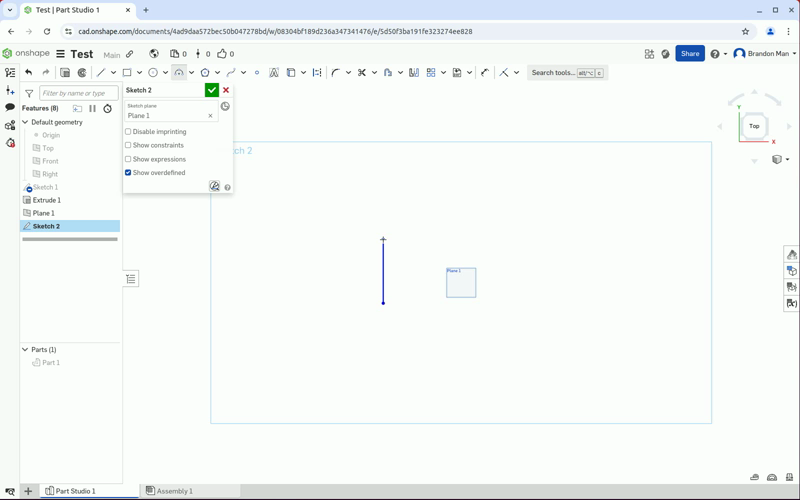
mouse_move(383, 239)
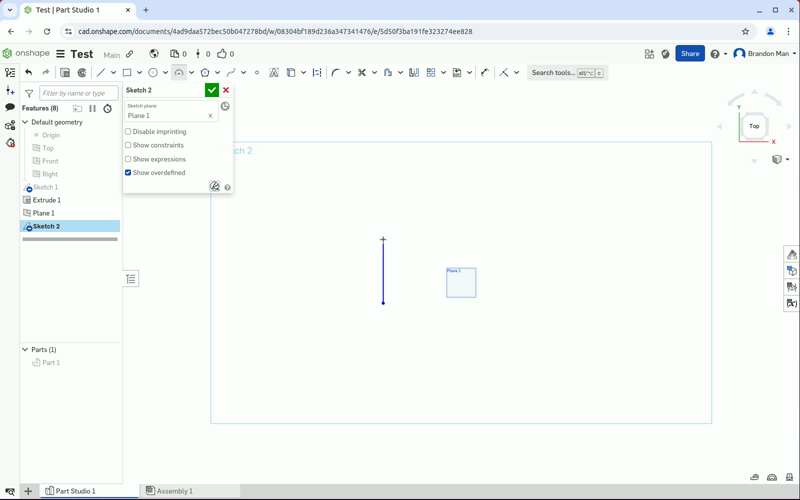
click(383, 239)
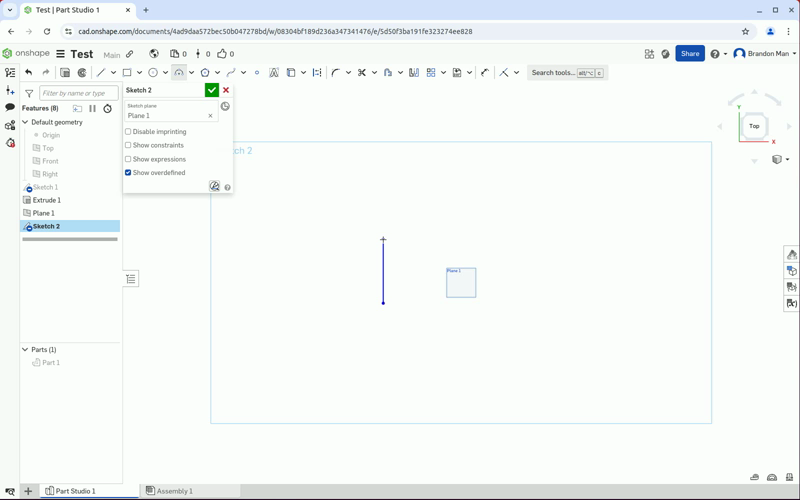
mouse_move(383, 303)
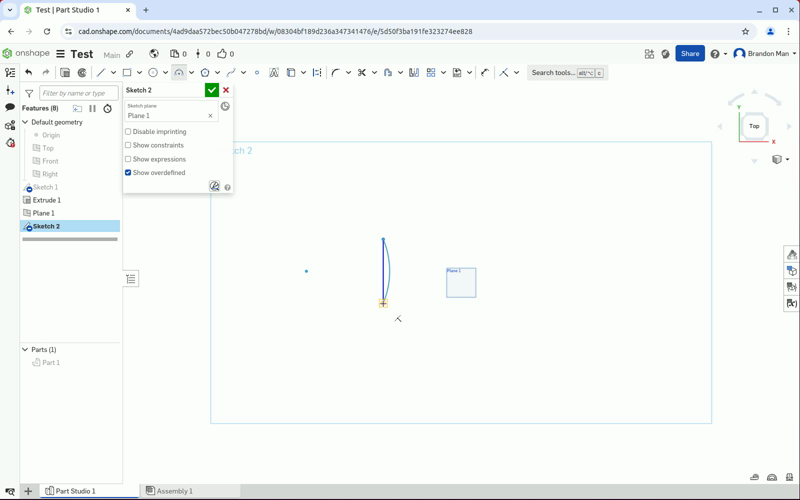
click(383, 303)
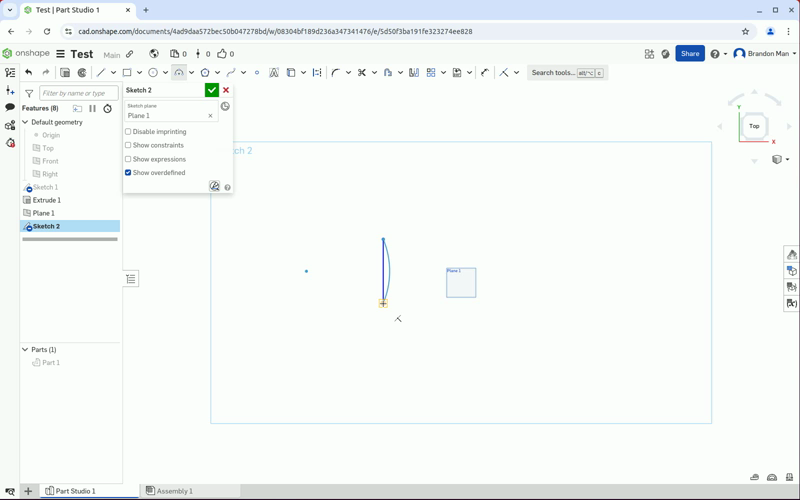
key_down(shift)
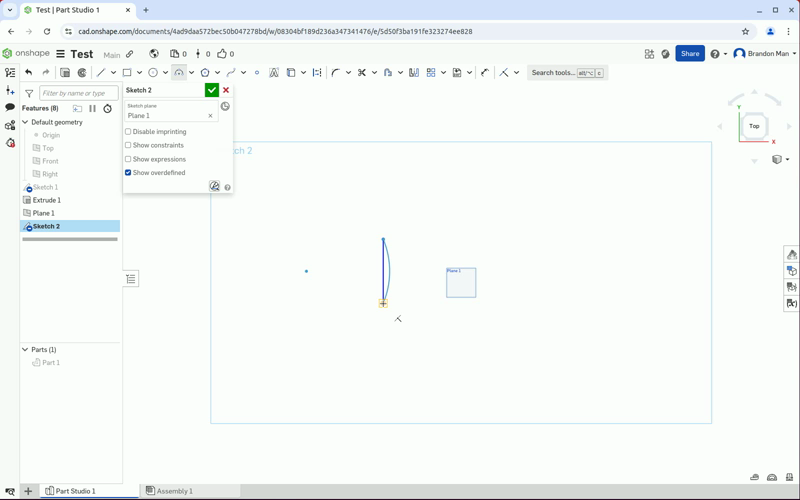
mouse_move(351, 270)
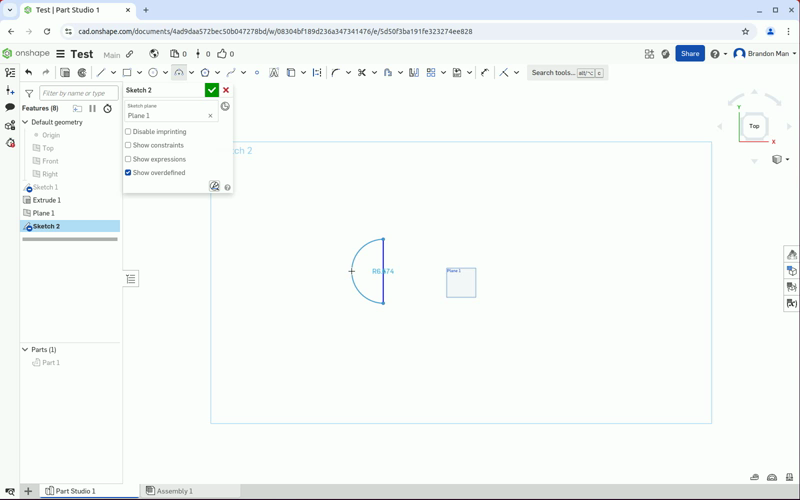
click(351, 270)
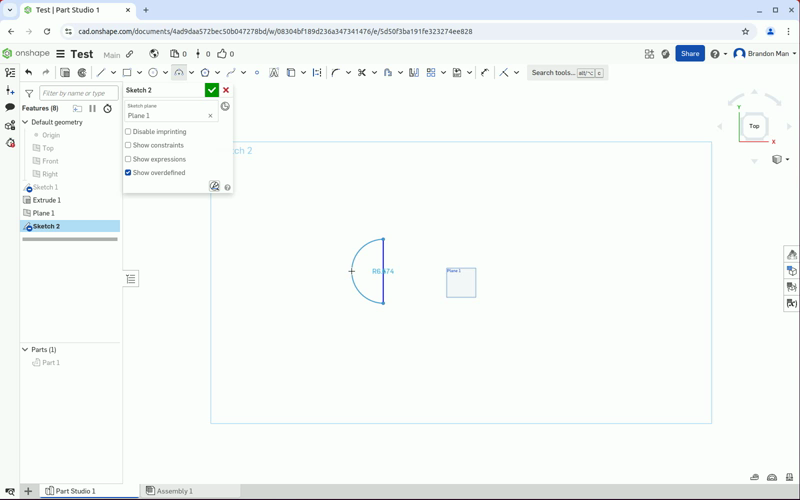
key_up(shift)
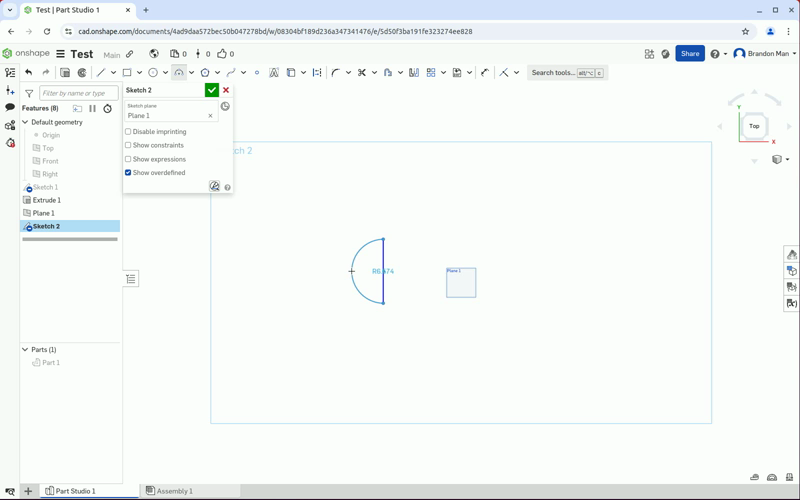
key(esc)
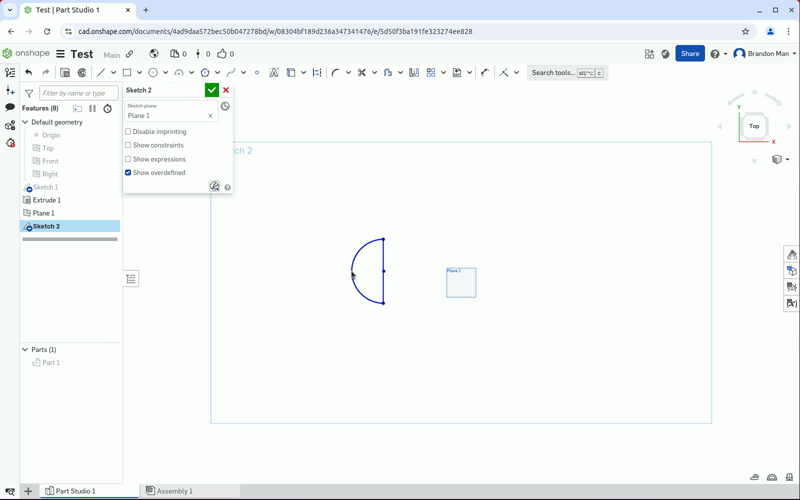
mouse_move(379, 275)
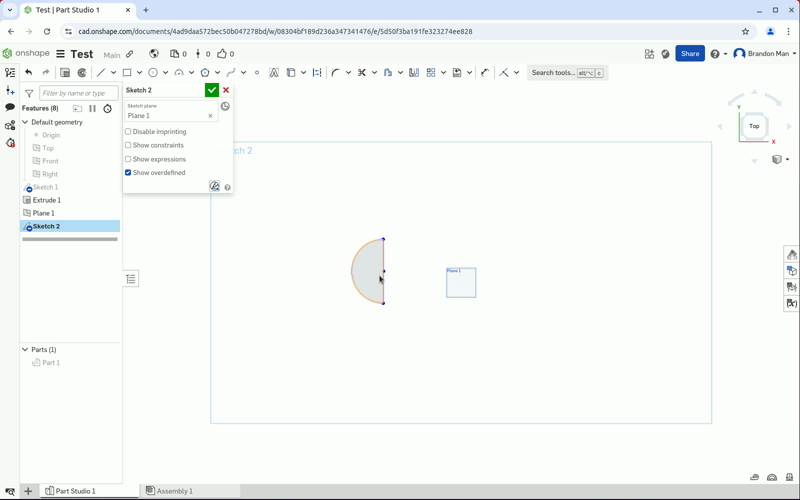
scroll(6)
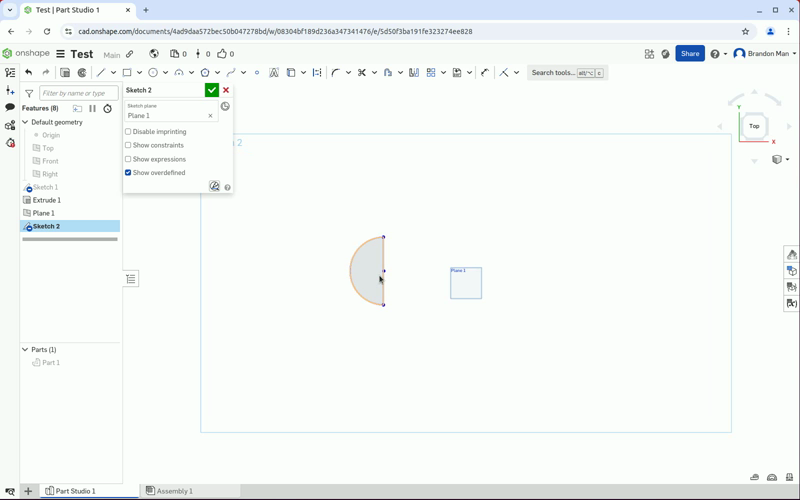
scroll(6)
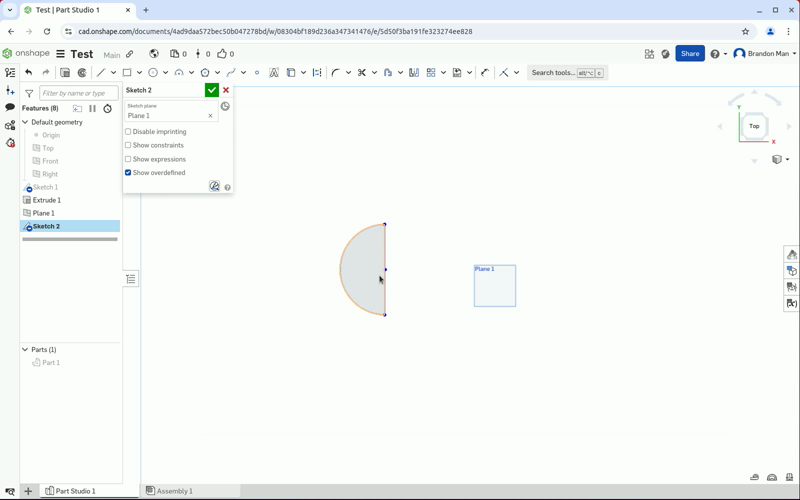
scroll(6)
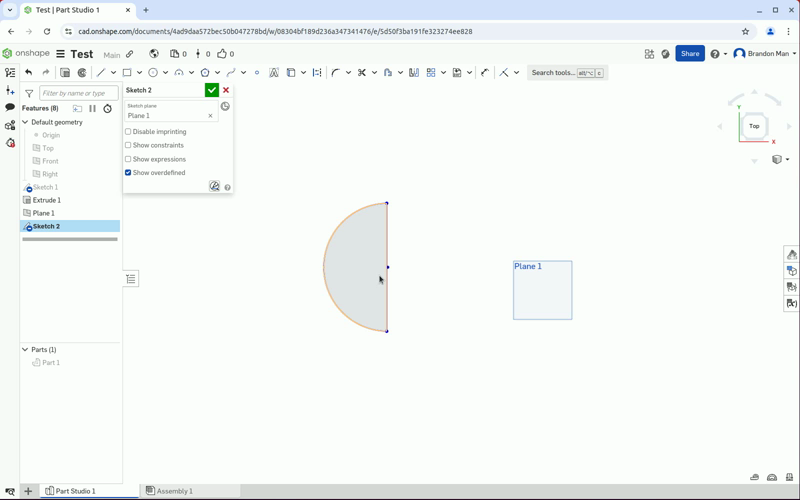
scroll(6)
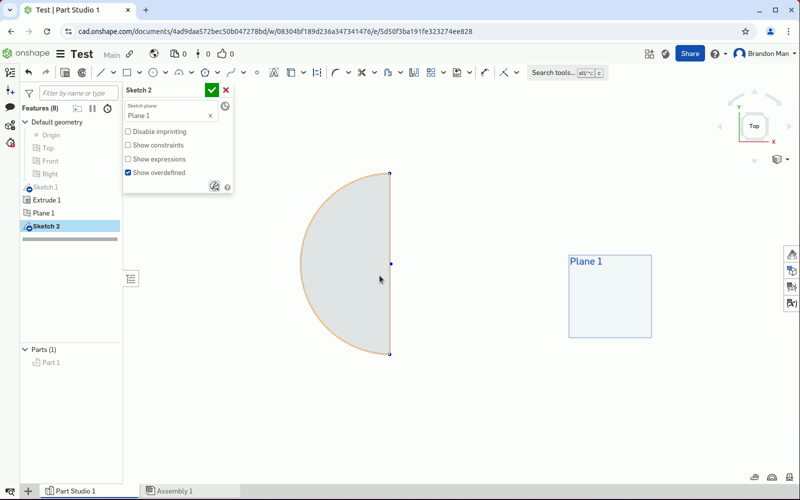
scroll(6)
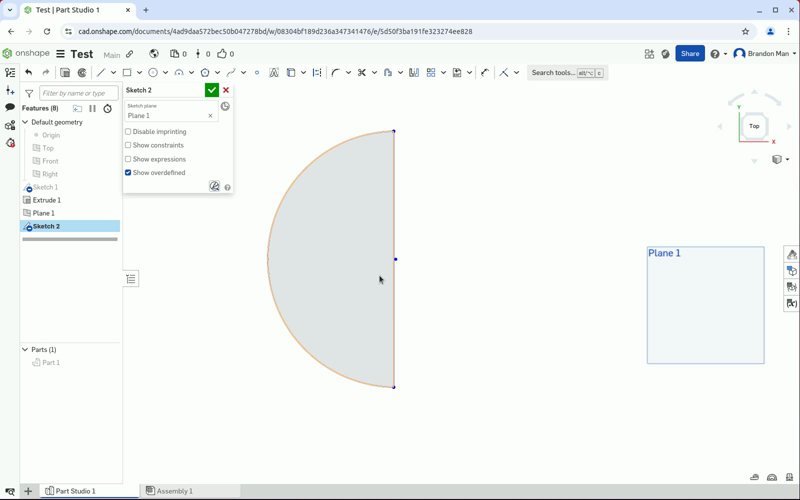
scroll(6)
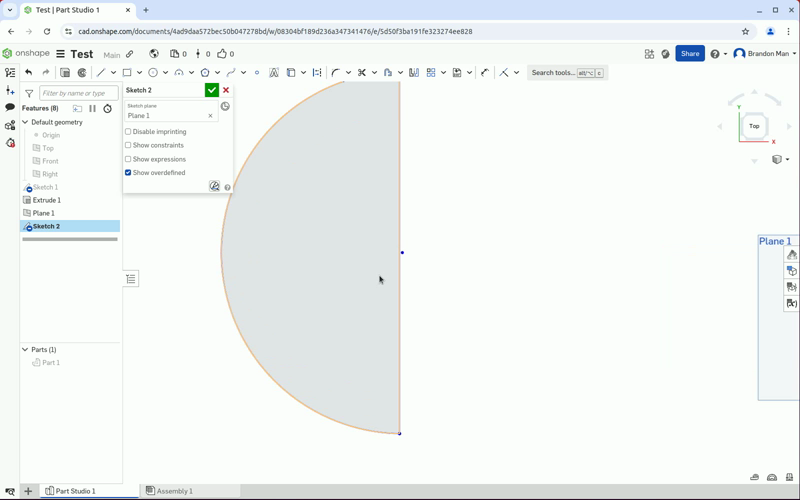
scroll(6)
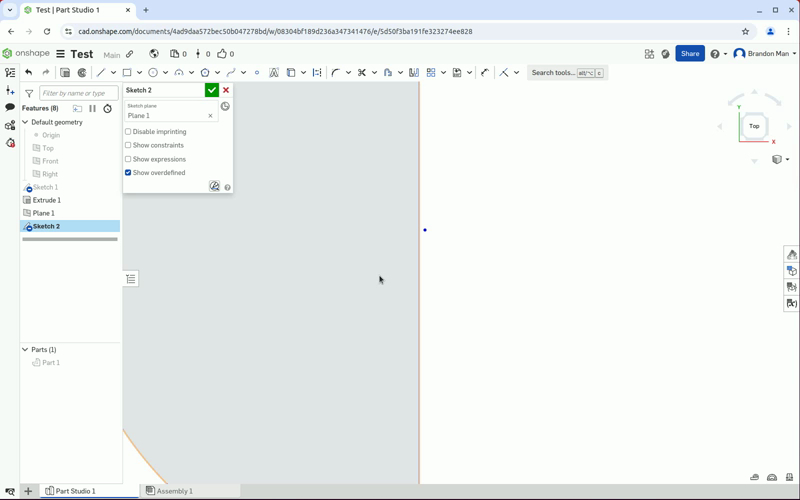
click(379, 275)
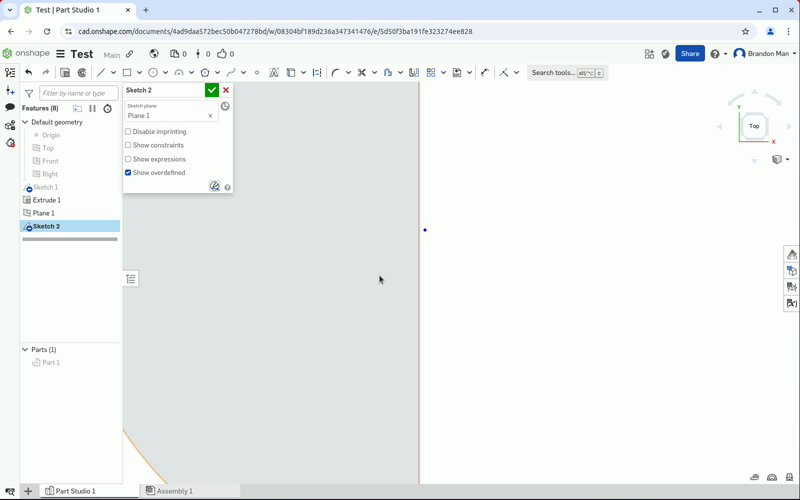
scroll(-6)
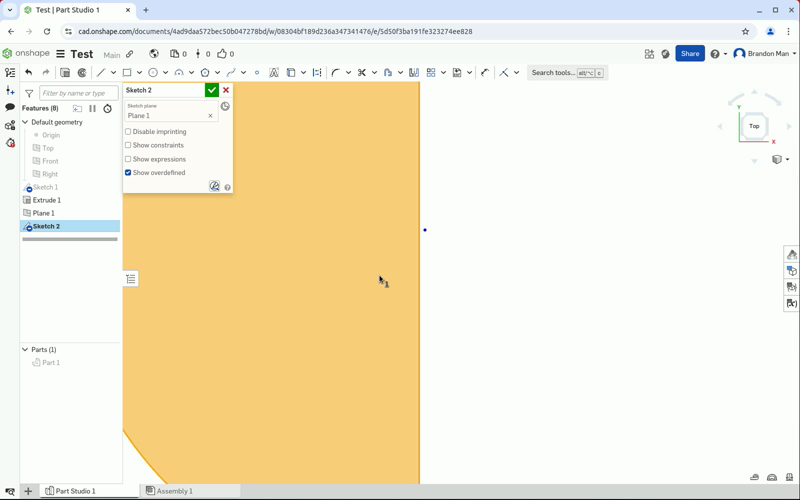
scroll(-6)
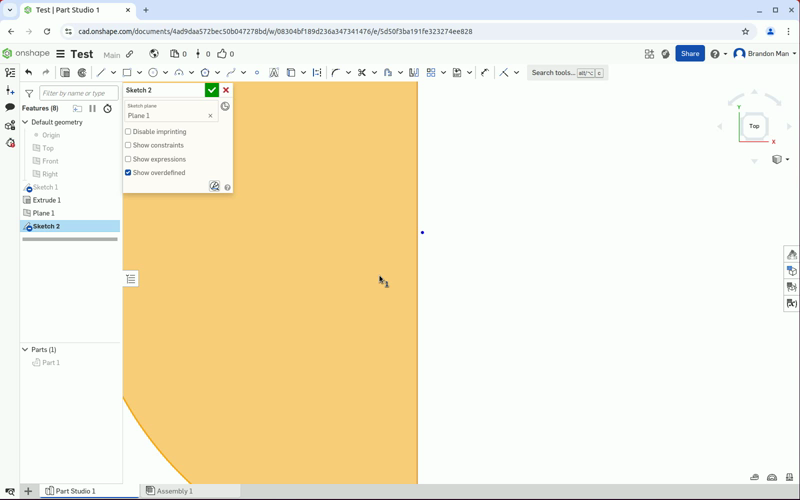
scroll(-6)
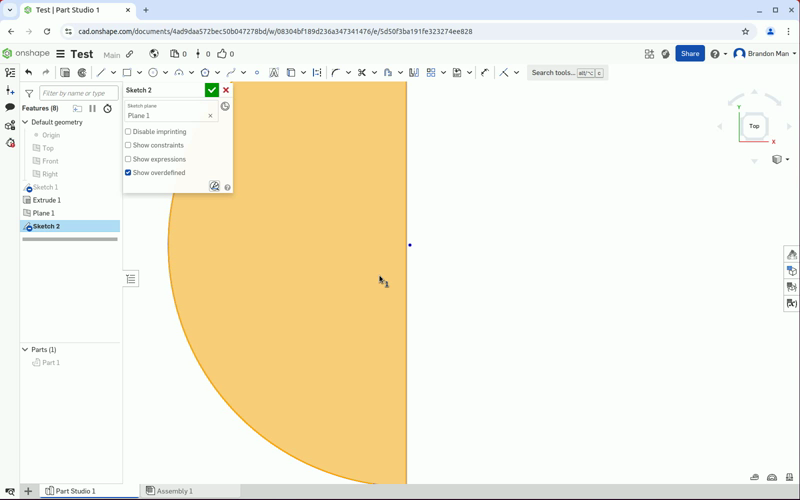
scroll(-6)
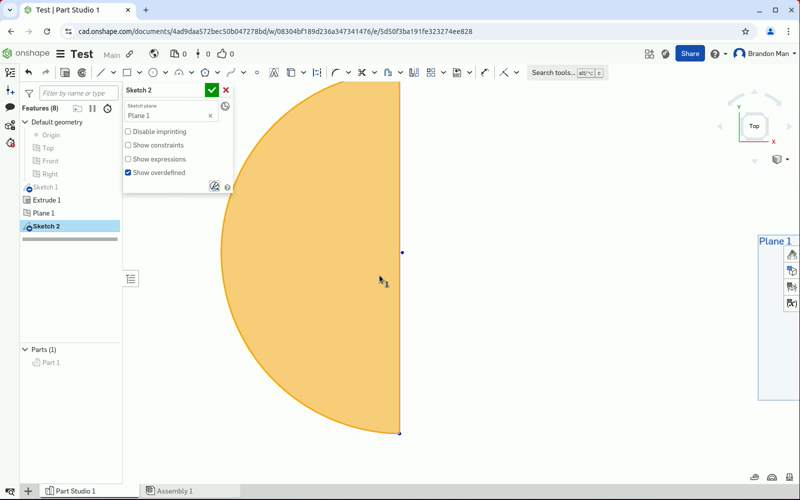
scroll(-6)
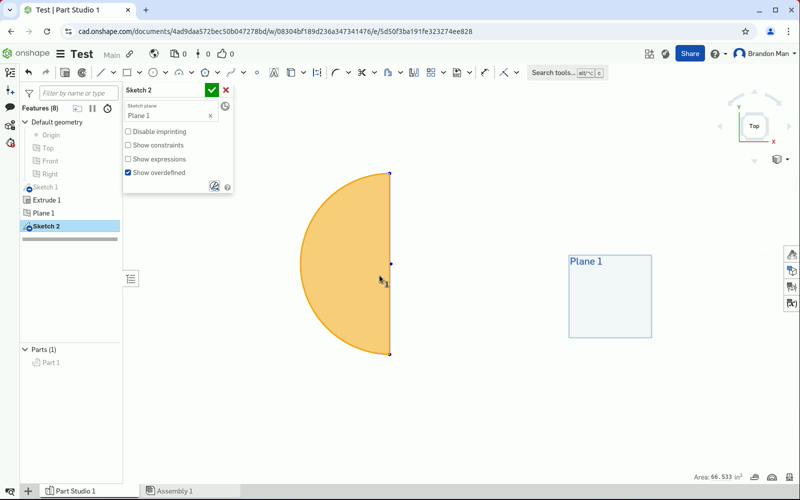
scroll(-6)
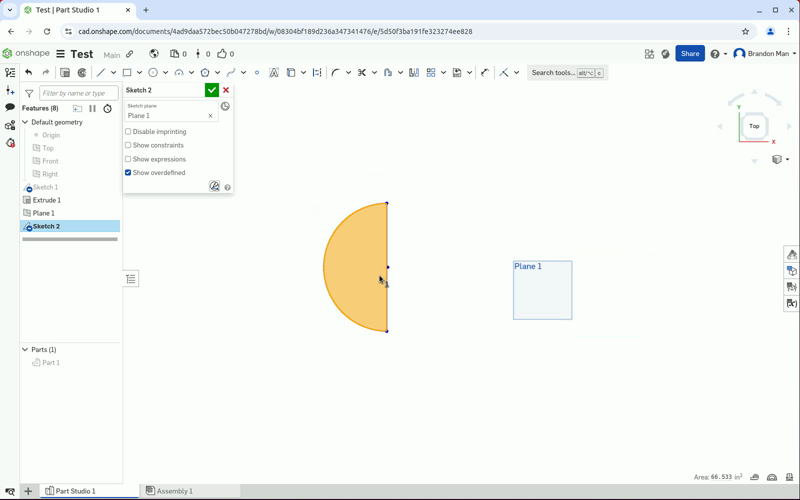
scroll(-6)
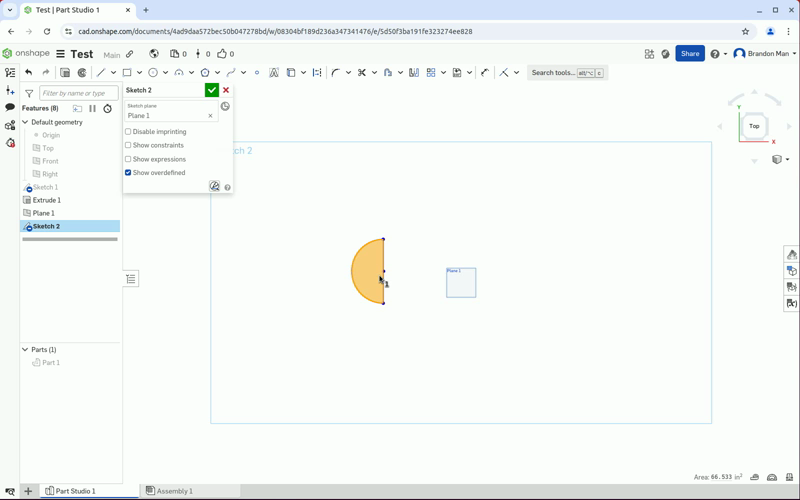
mouse_move(73, 352)
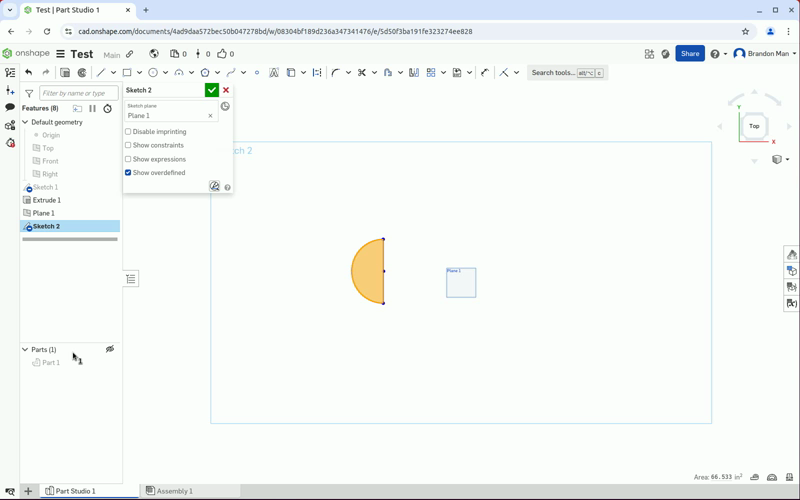
key(shift+y)
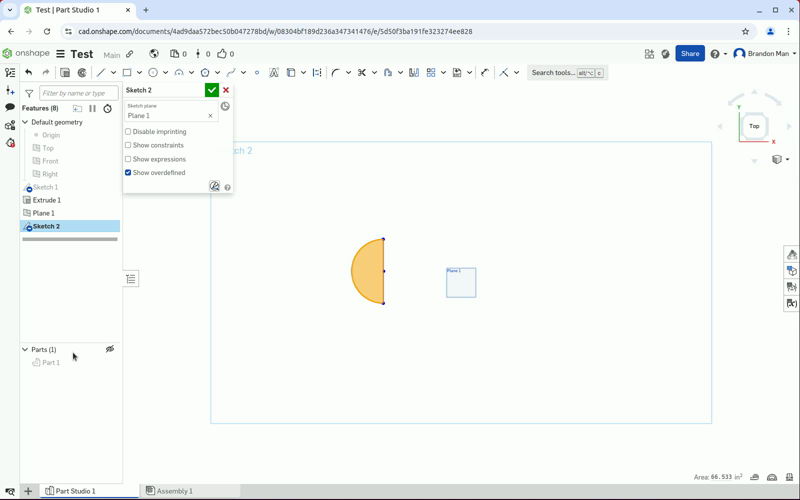
key(shift+e)
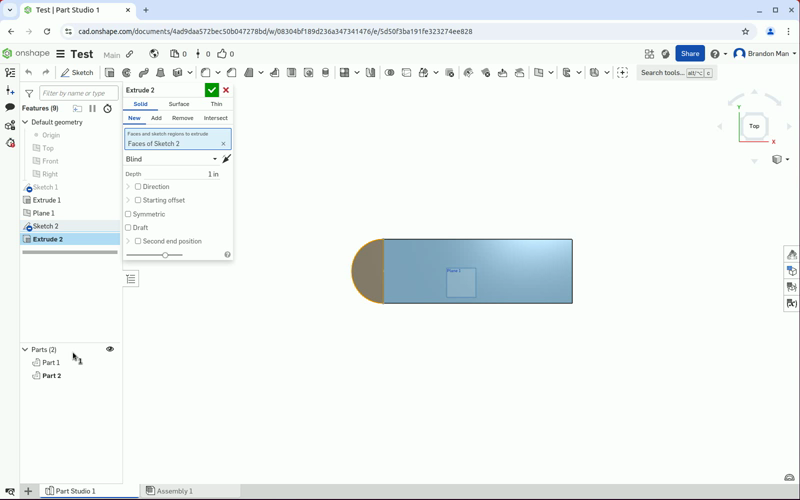
mouse_move(143, 106)
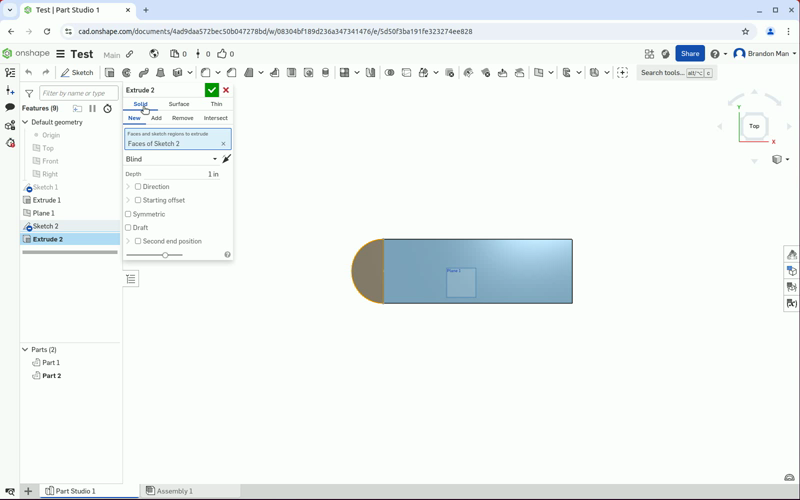
click(143, 106)
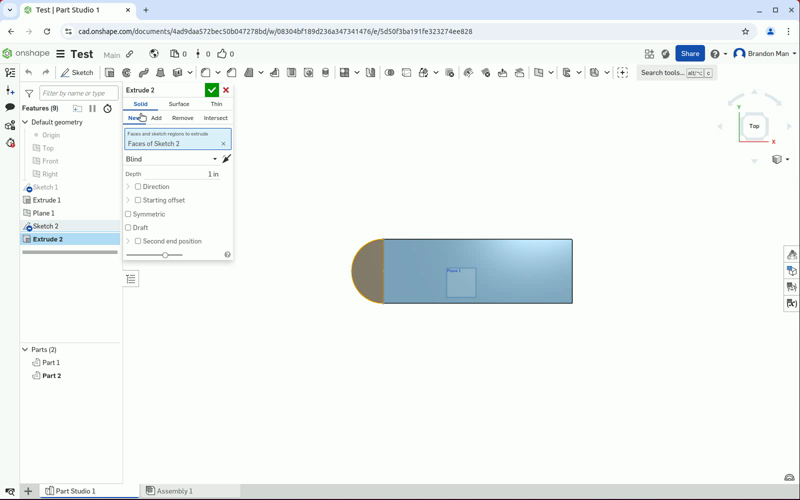
mouse_move(137, 120)
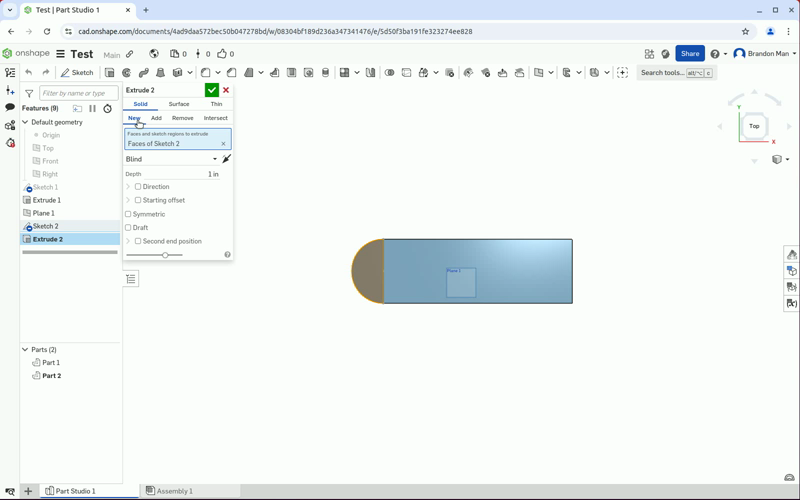
click(137, 120)
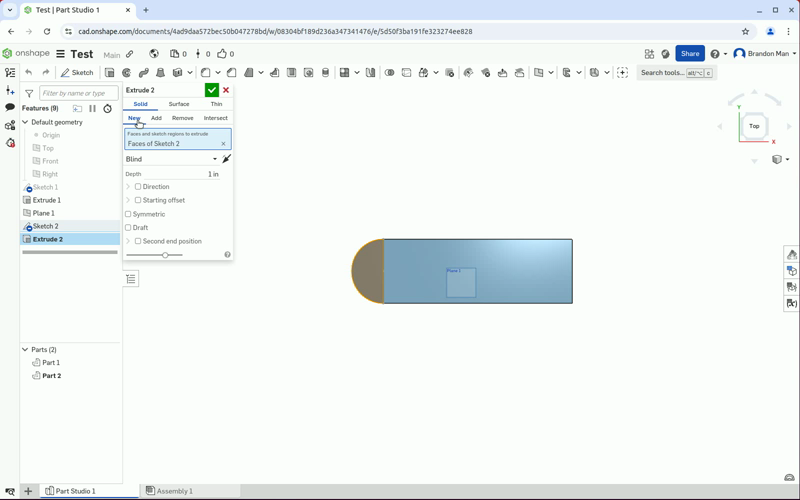
key(tab, 4)
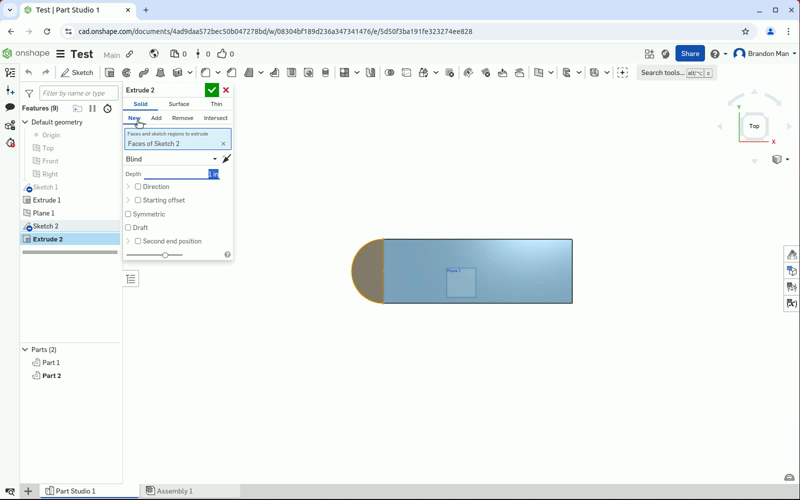
text(5.296)
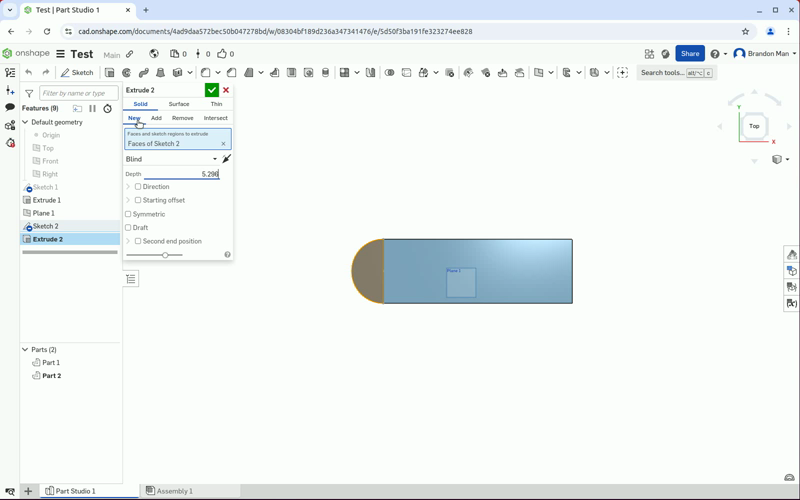
key(tab, 3)
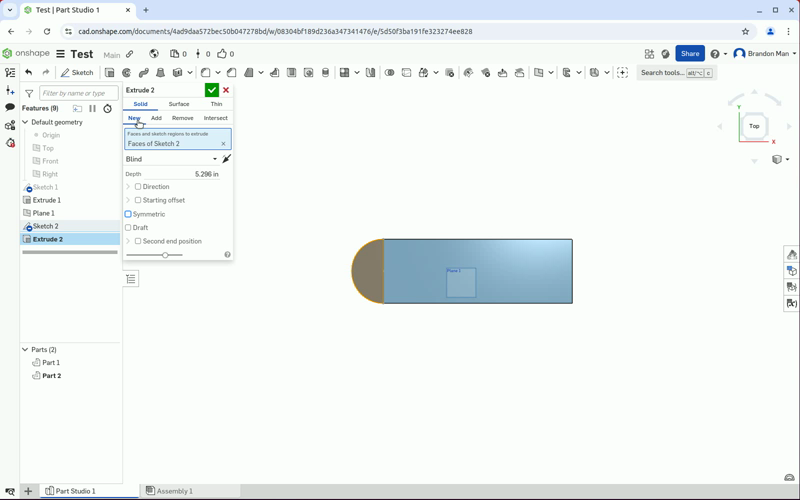
key(space)
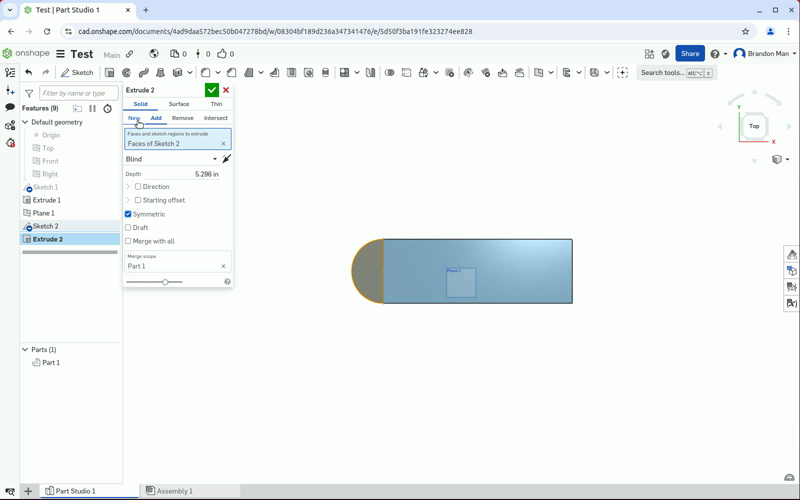
key(enter)
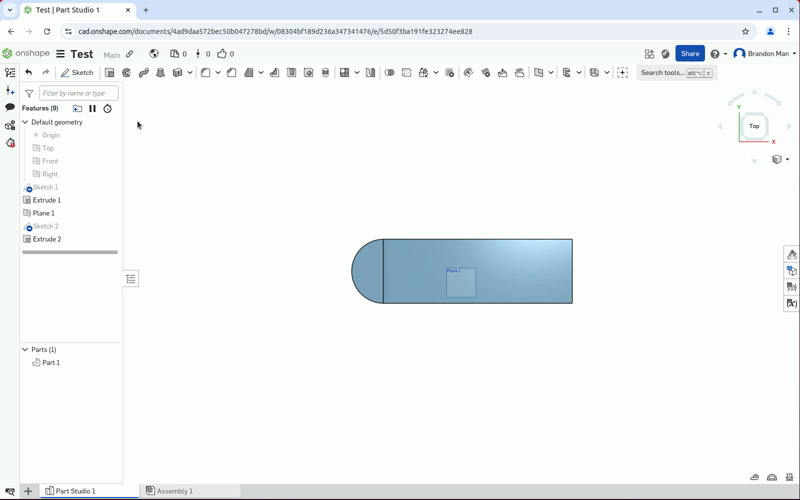
key(shift+h)
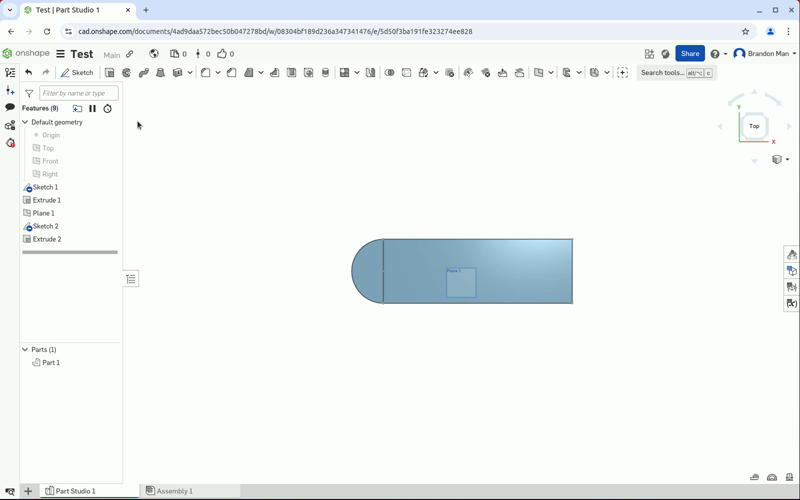
key(shift+h)
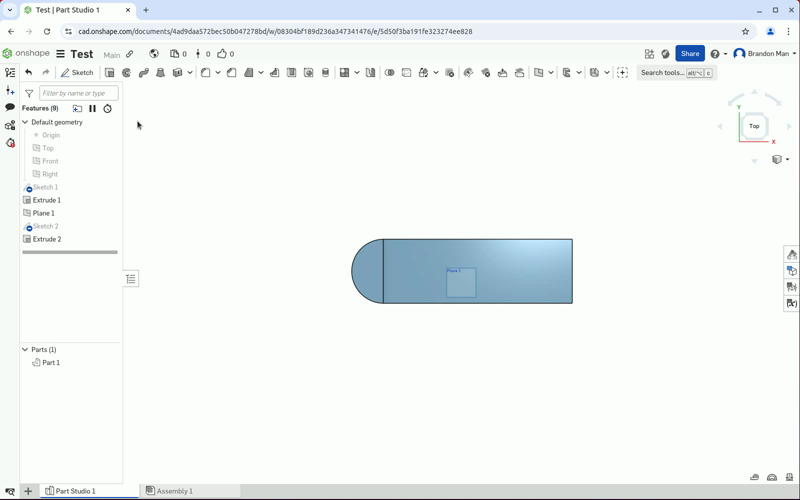
mouse_move(73, 189)
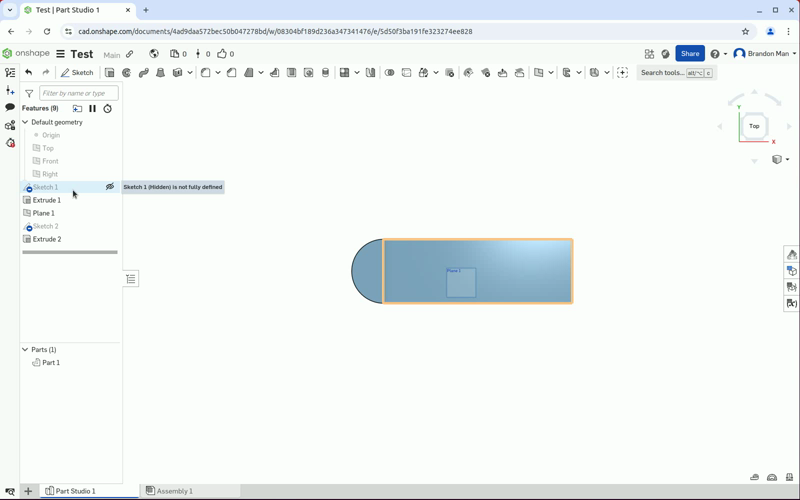
click(73, 189)
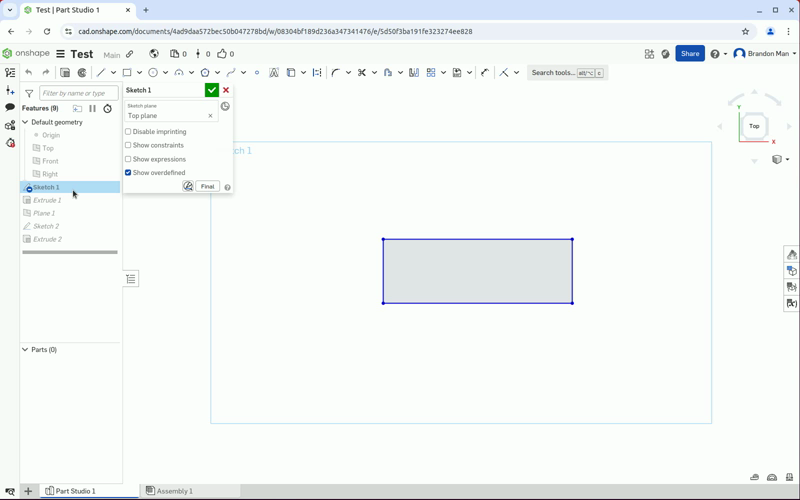
mouse_move(229, 92)
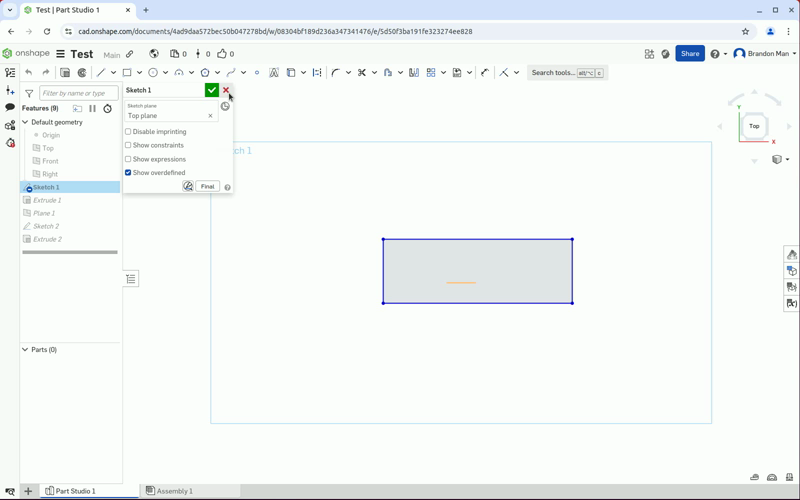
click(229, 92)
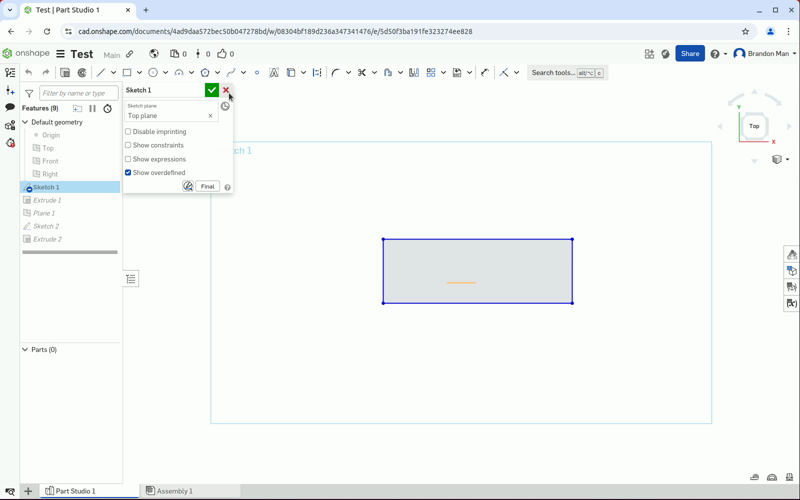
key(shift+s)
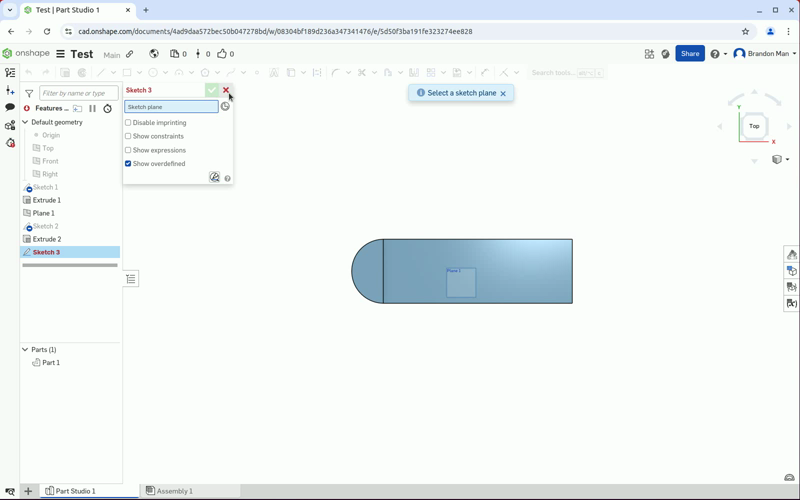
mouse_move(73, 215)
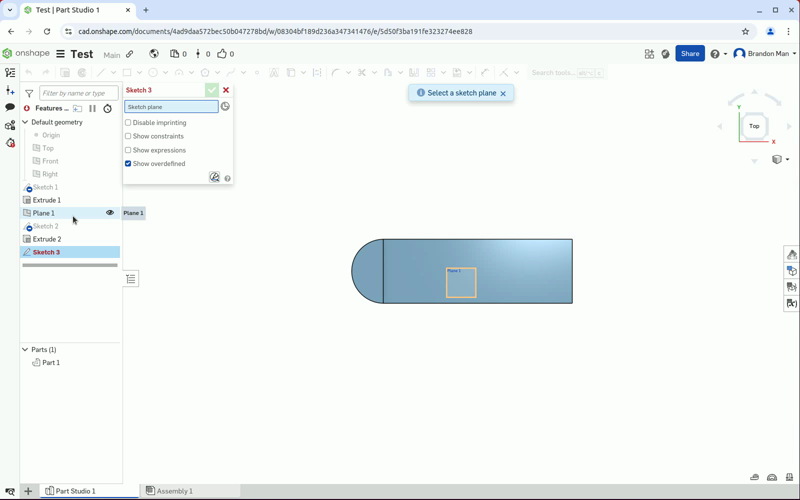
click(73, 215)
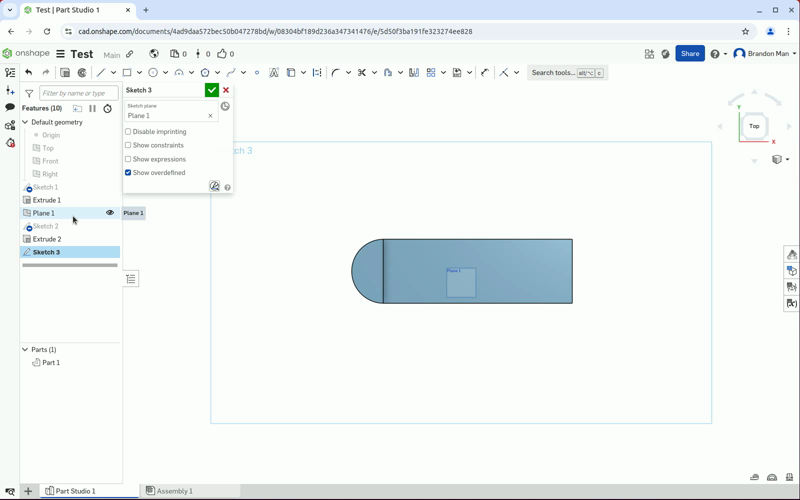
mouse_move(73, 352)
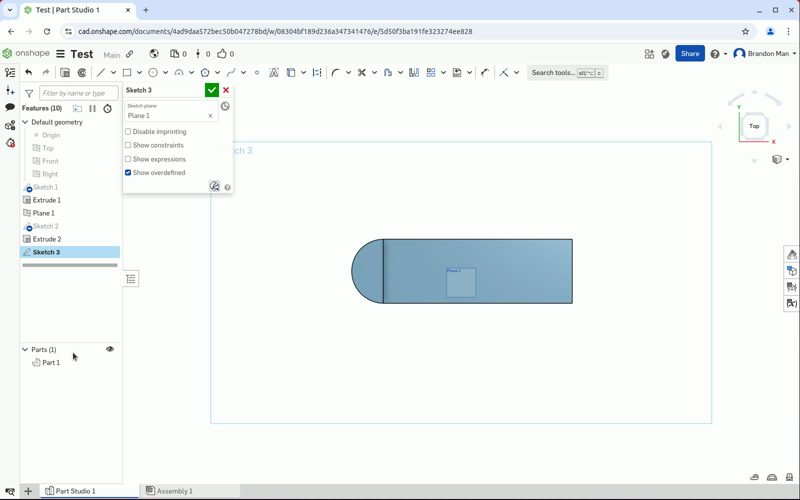
key(y)
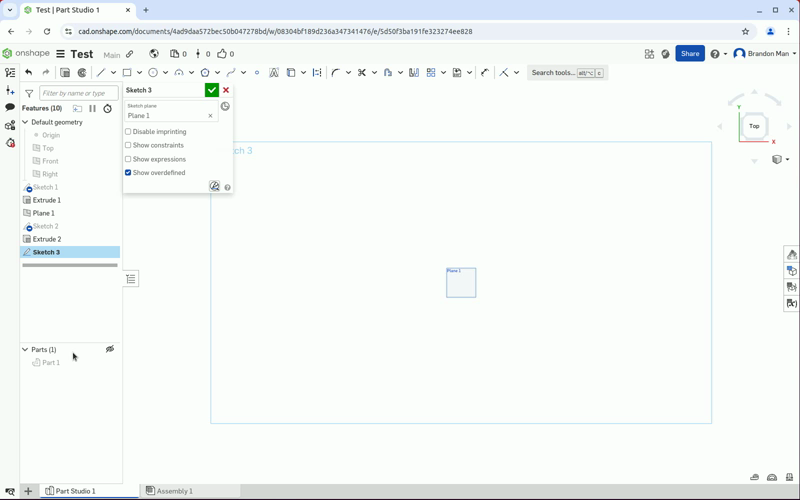
key(a)
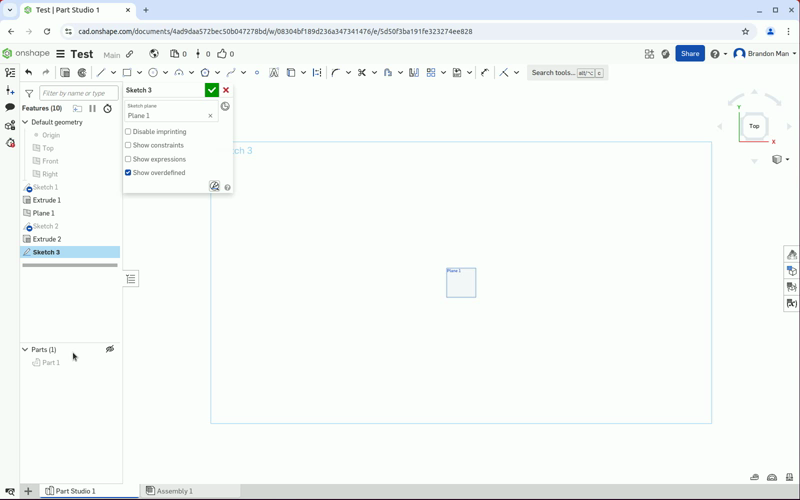
key_down(shift)
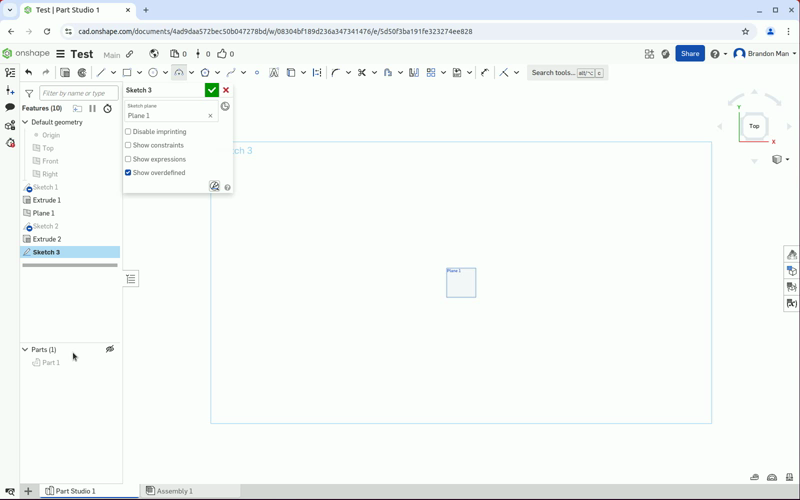
mouse_move(383, 303)
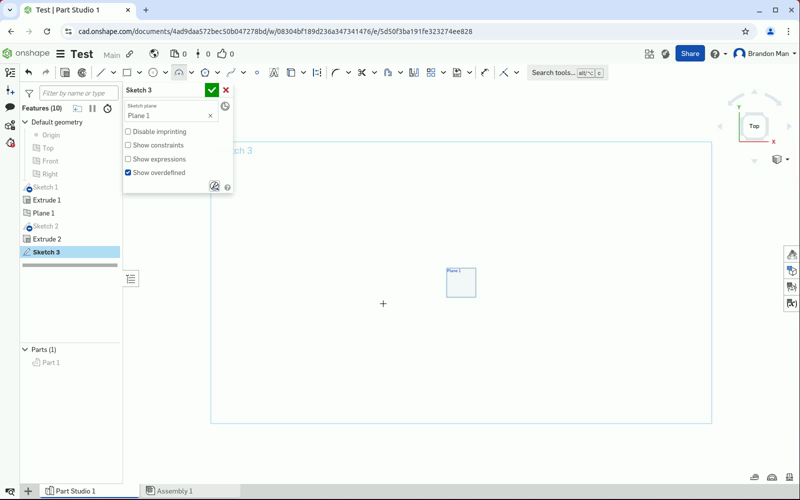
click(383, 303)
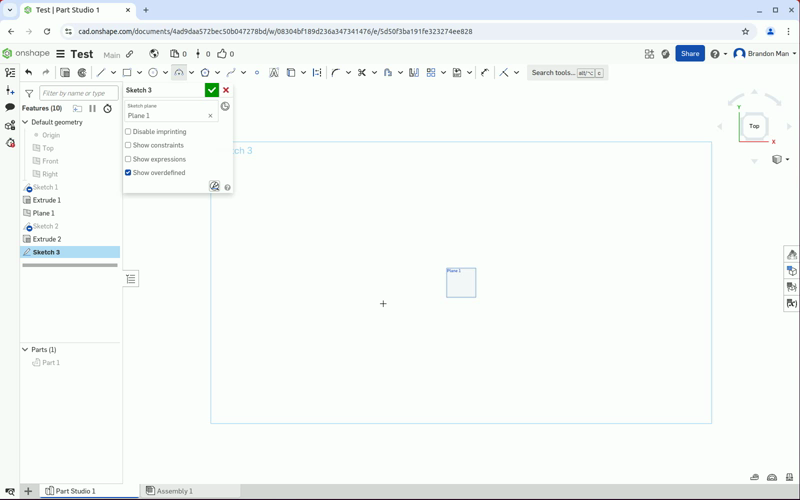
key_up(shift)
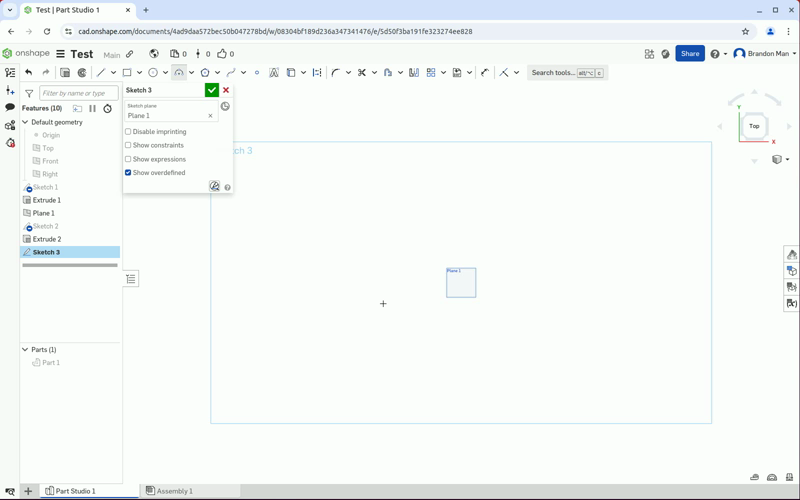
key_down(shift)
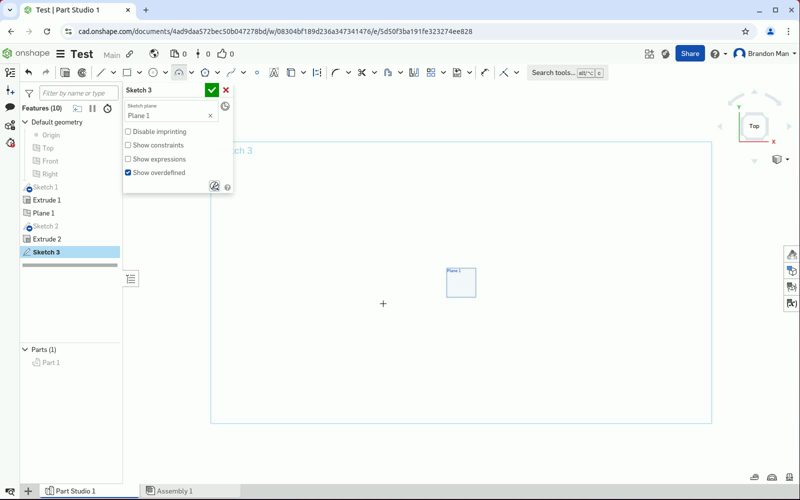
mouse_move(383, 239)
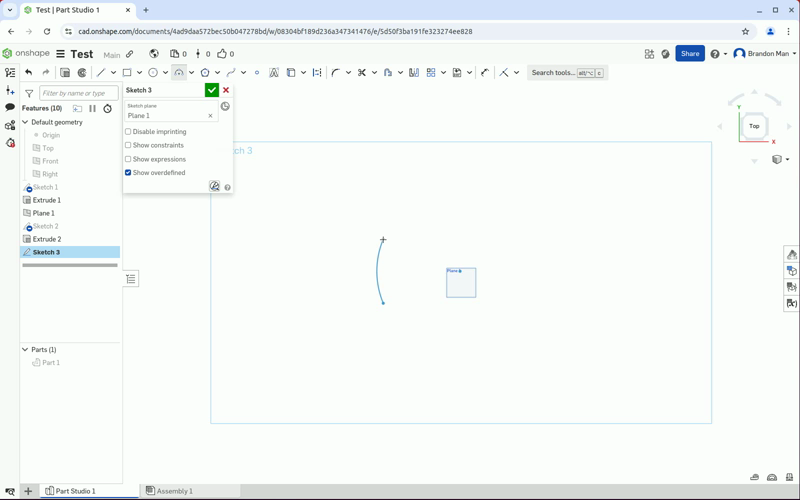
click(383, 239)
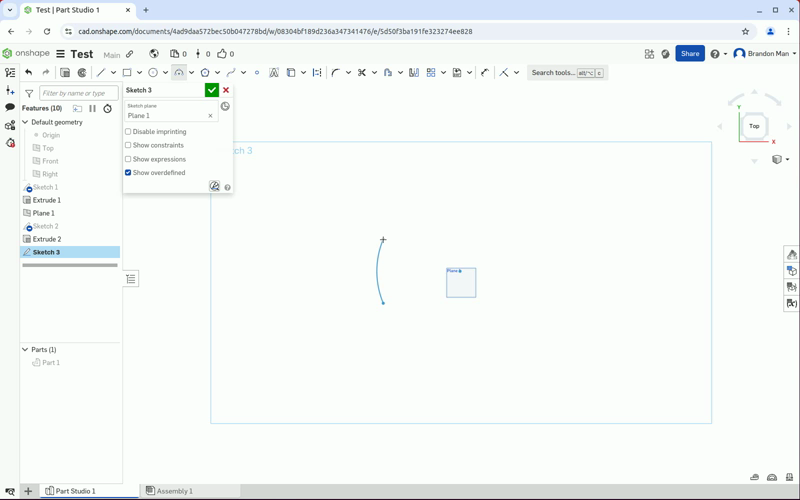
mouse_move(415, 270)
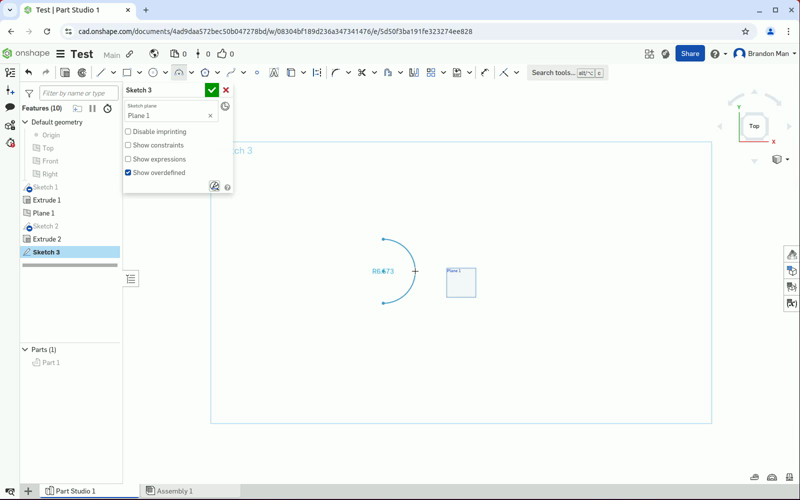
click(415, 270)
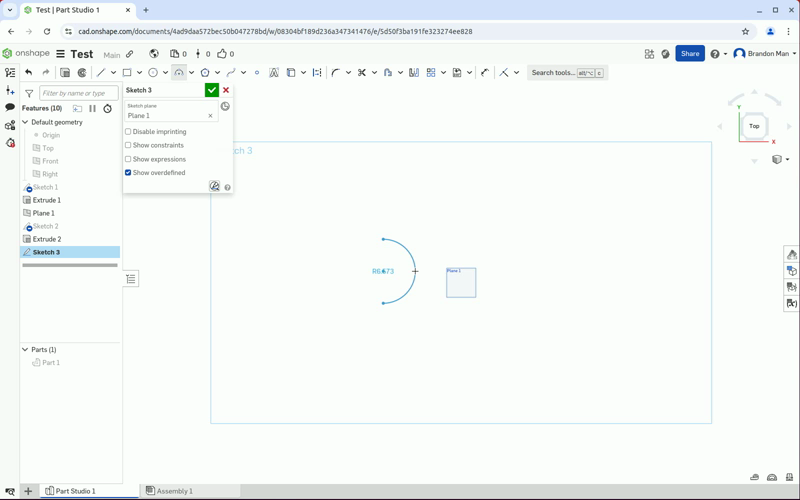
key_up(shift)
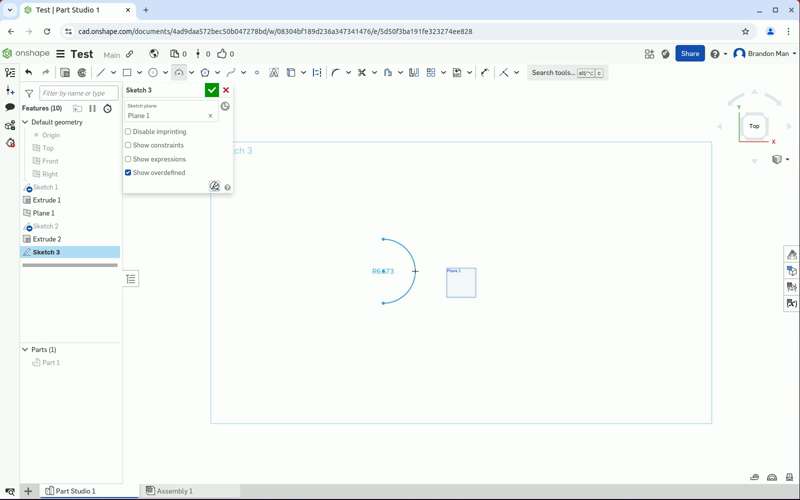
key(esc)
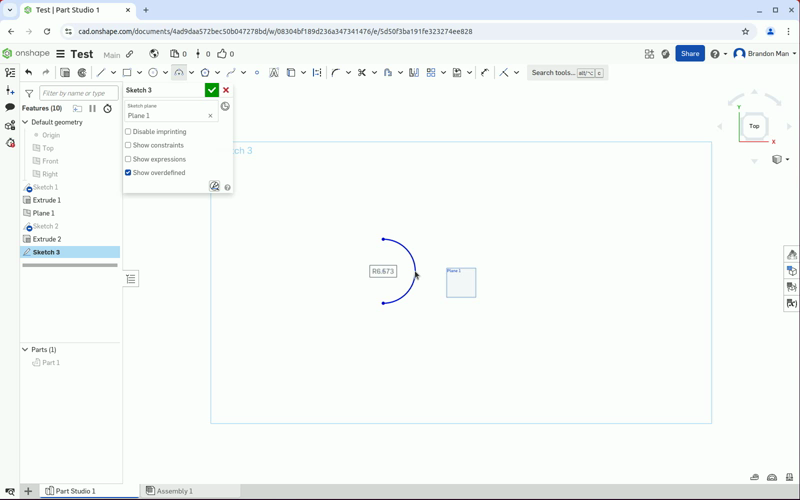
key(l)
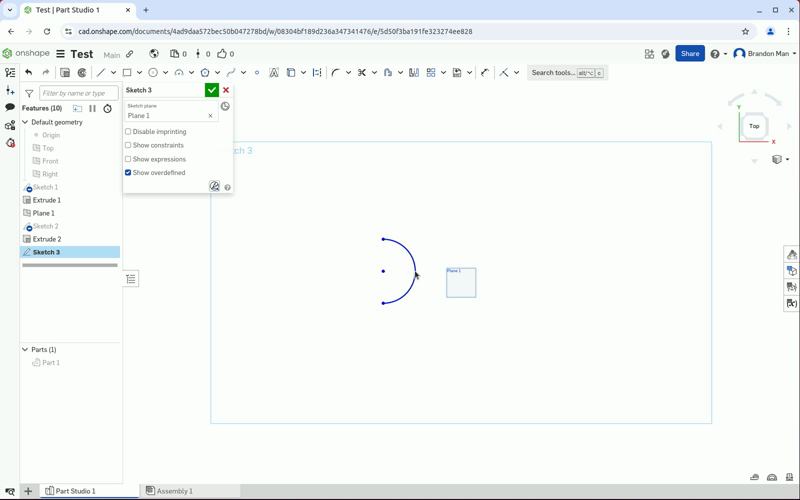
mouse_move(383, 239)
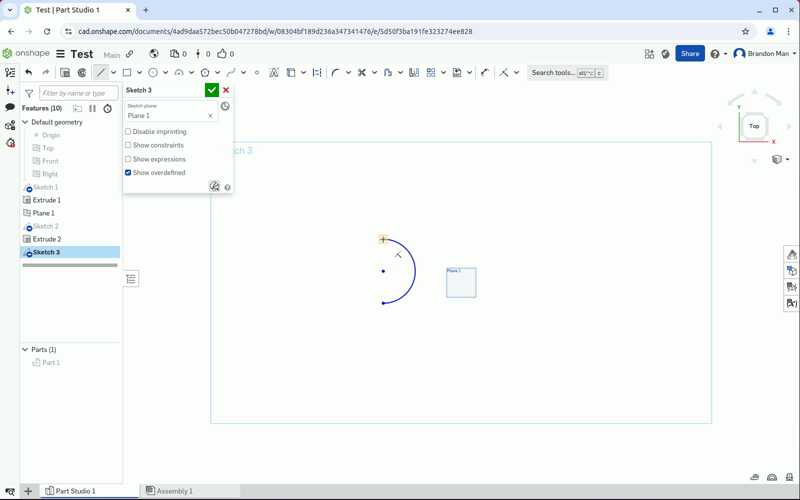
click(383, 239)
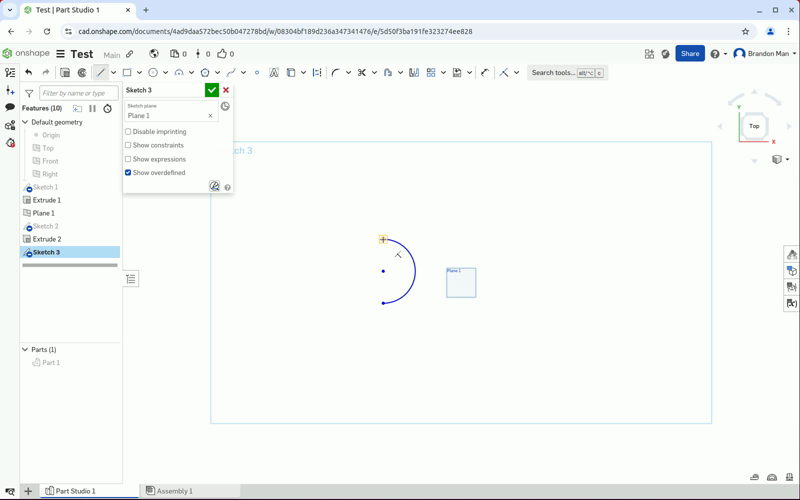
key_down(shift)
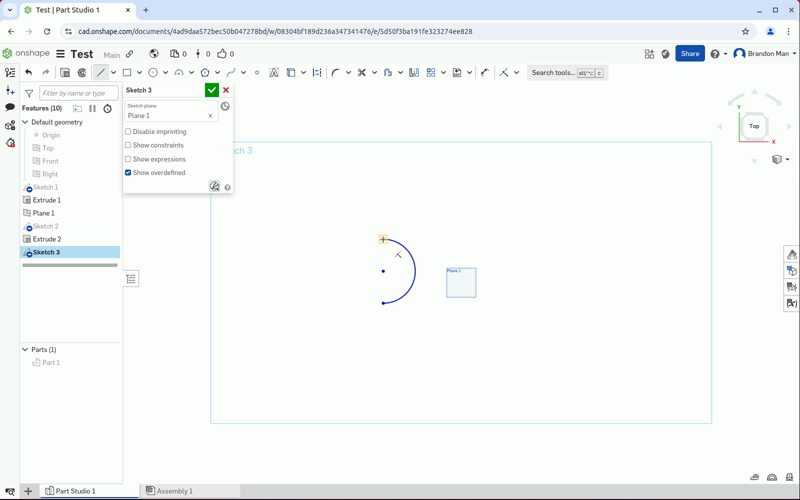
mouse_move(383, 303)
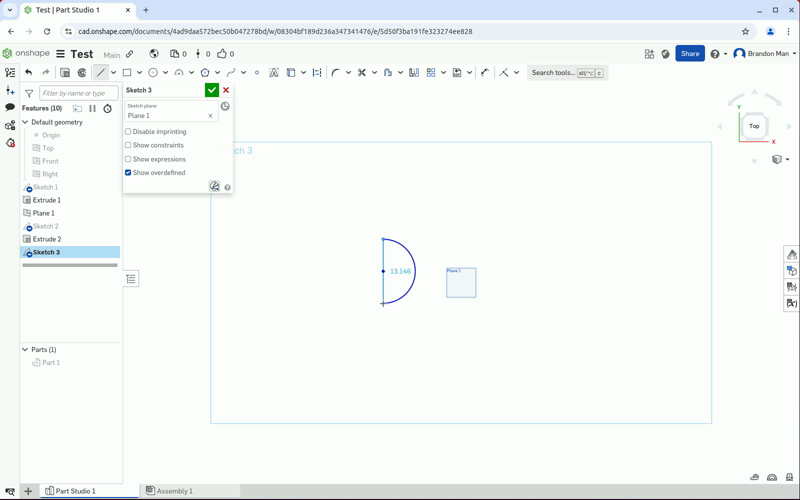
key_up(shift)
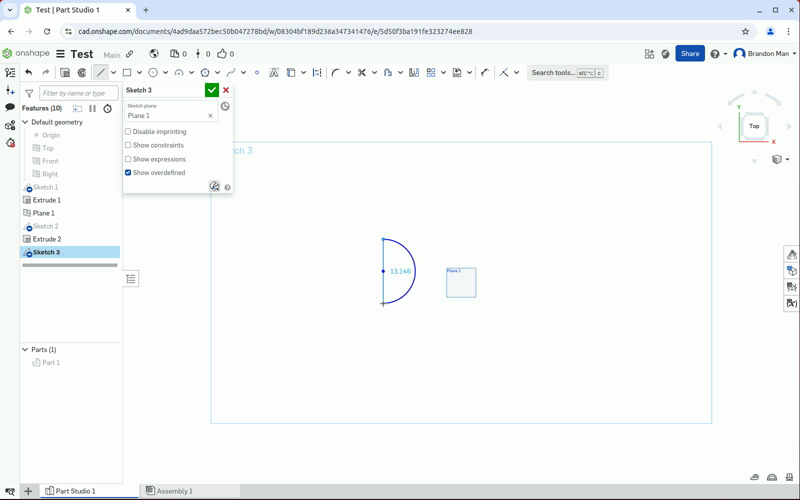
click(383, 303)
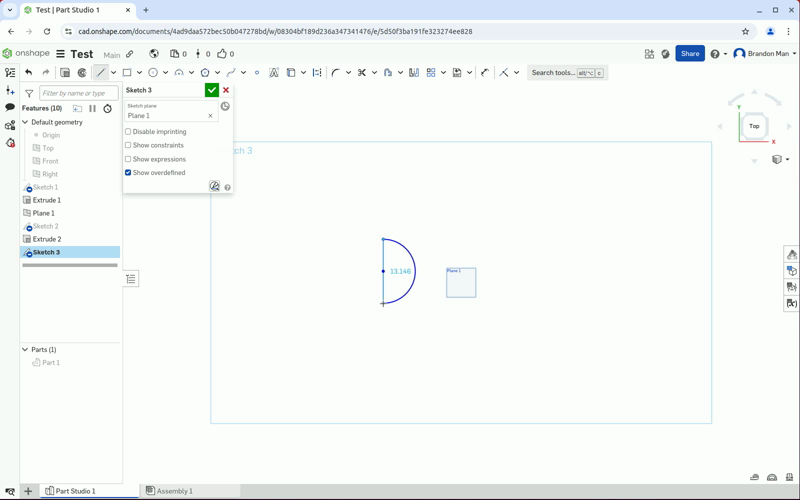
key(esc)
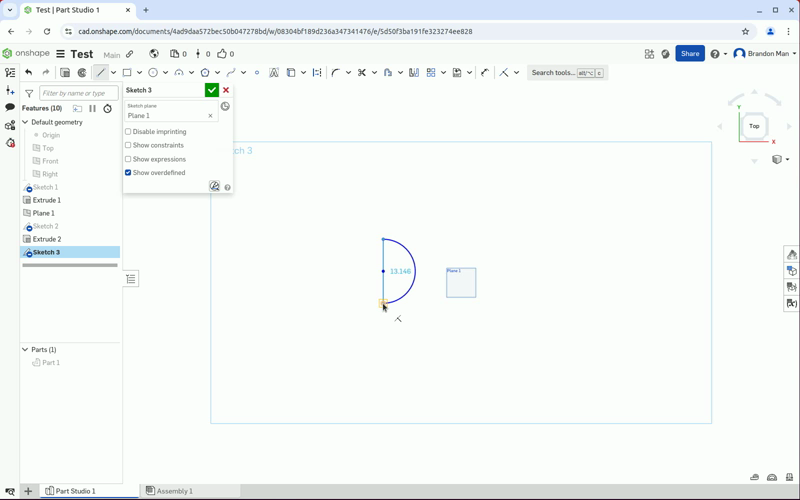
mouse_move(387, 242)
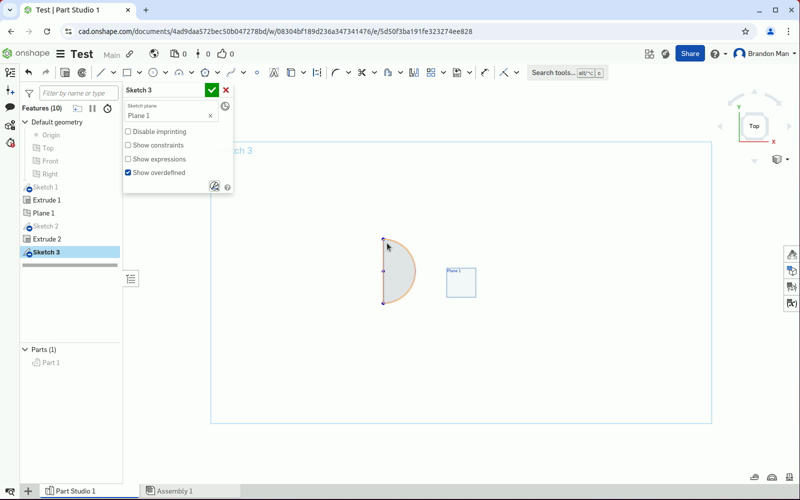
scroll(6)
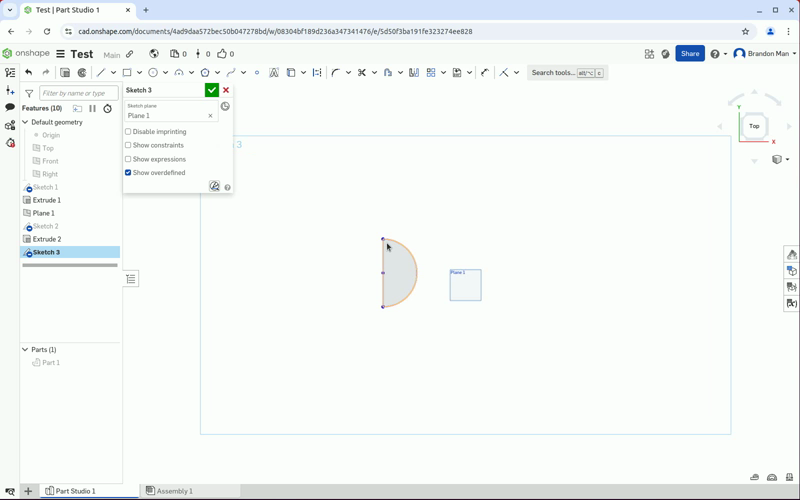
scroll(6)
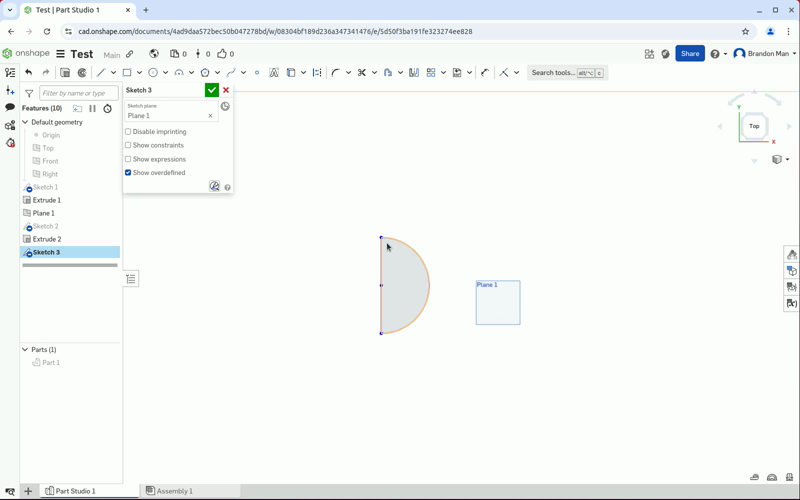
scroll(6)
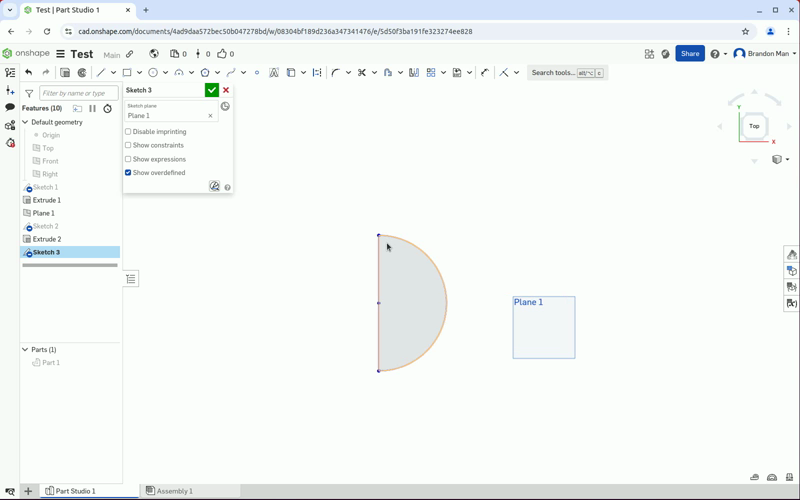
scroll(6)
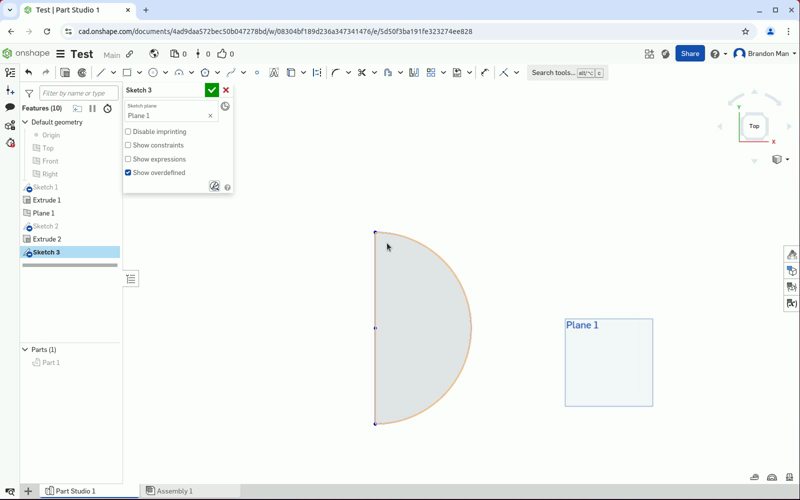
scroll(6)
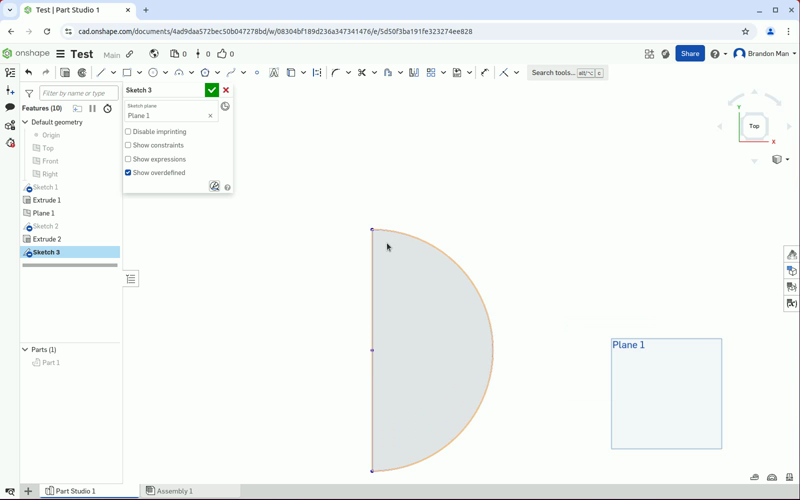
scroll(6)
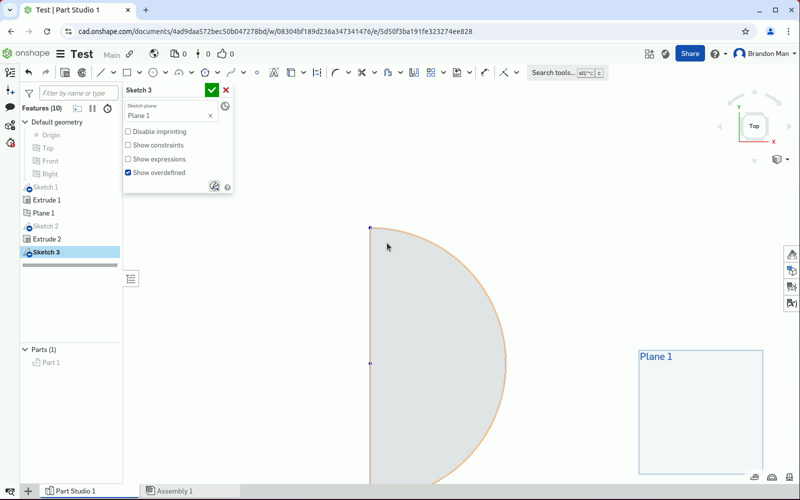
scroll(6)
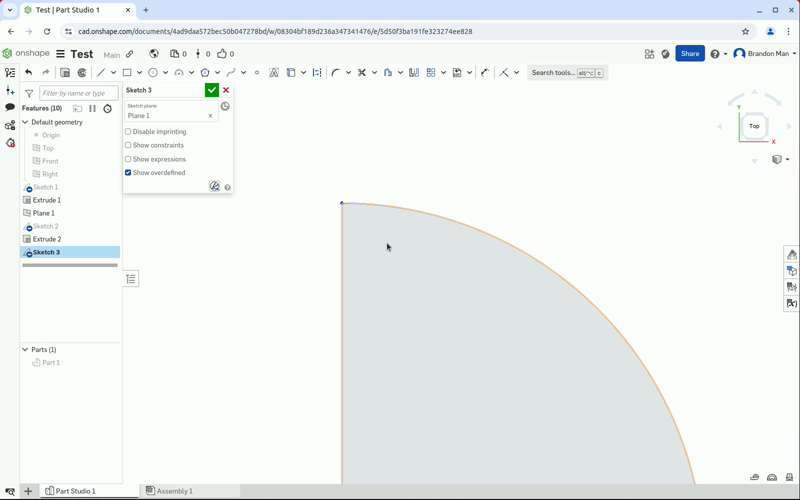
click(387, 242)
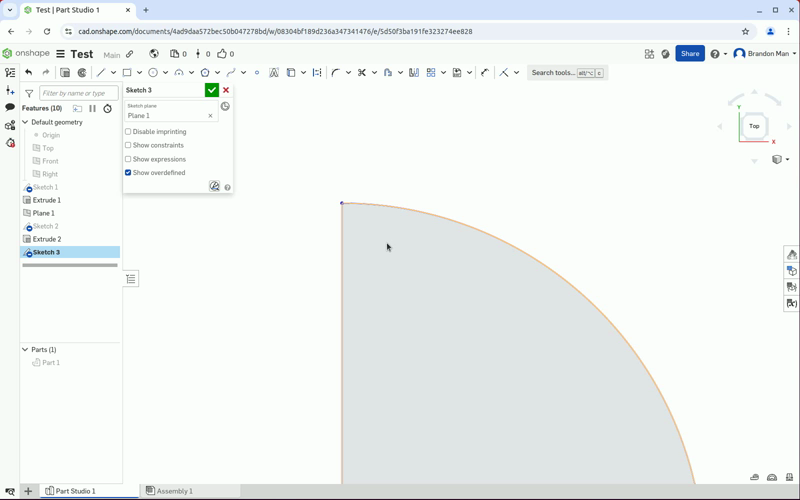
scroll(-6)
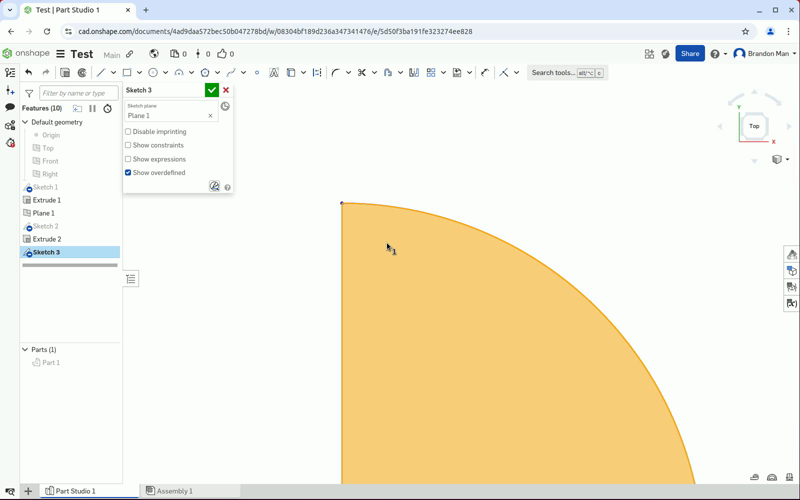
scroll(-6)
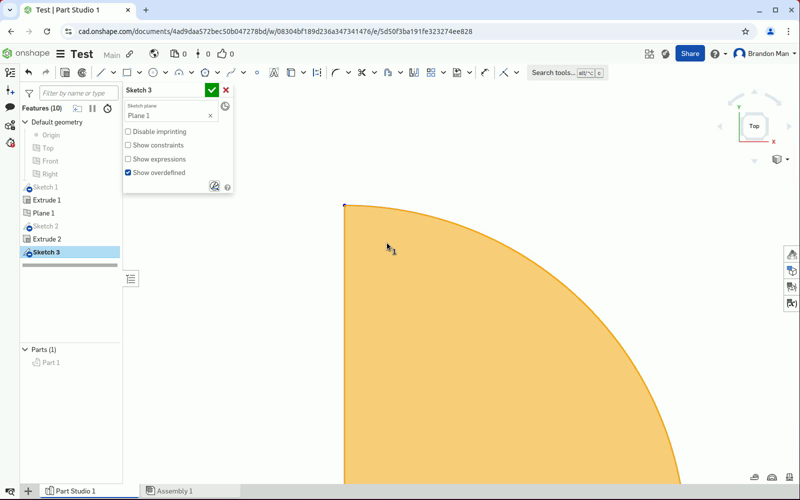
scroll(-6)
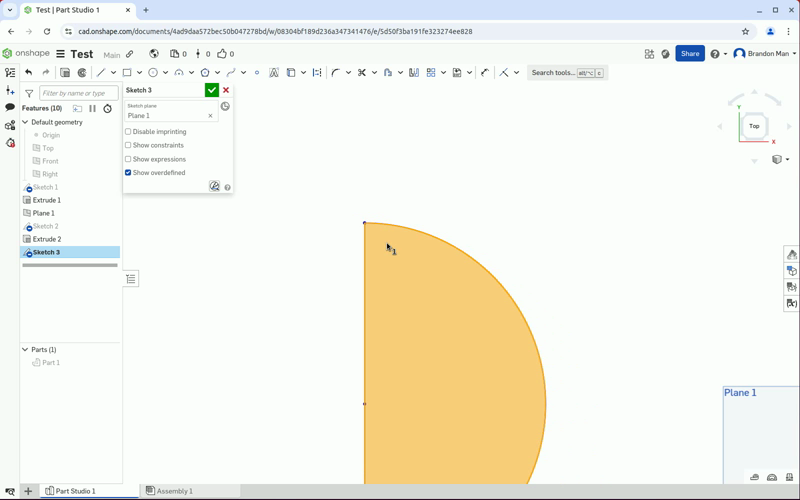
scroll(-6)
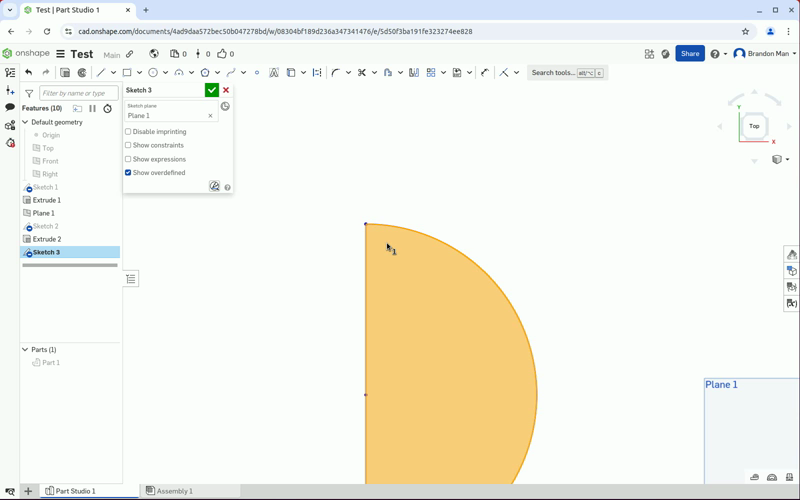
scroll(-6)
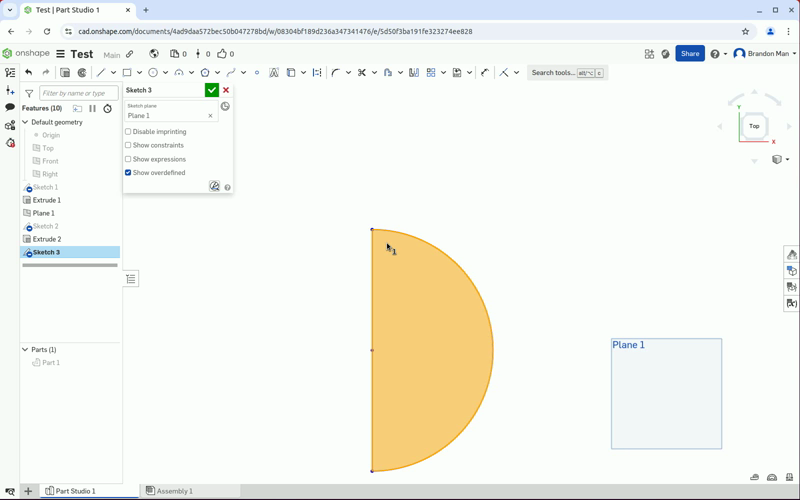
scroll(-6)
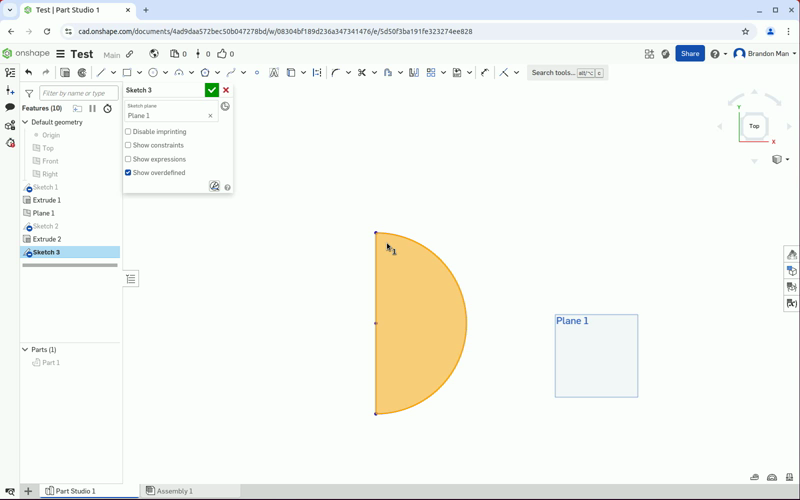
scroll(-6)
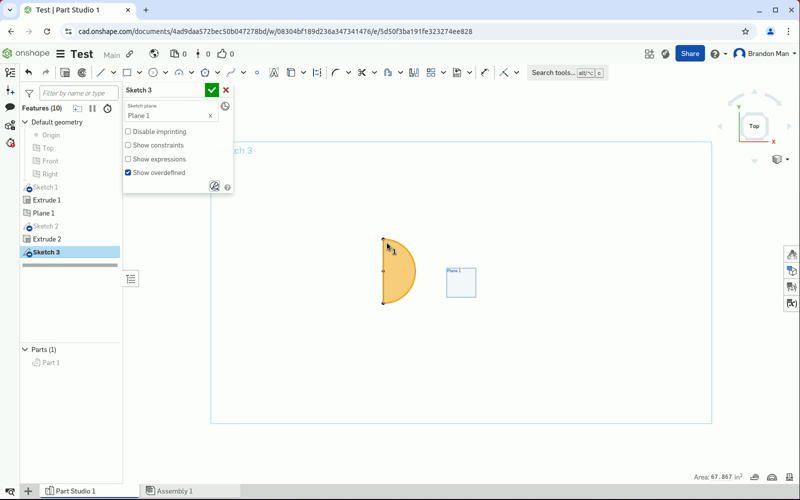
mouse_move(73, 352)
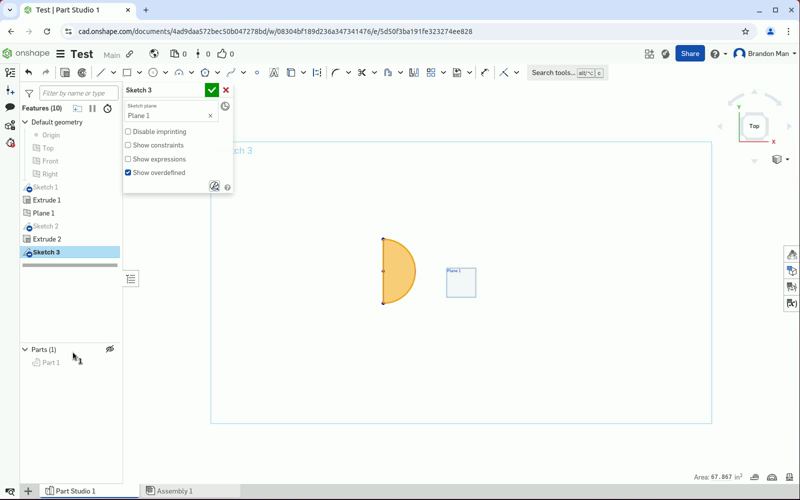
key(shift+y)
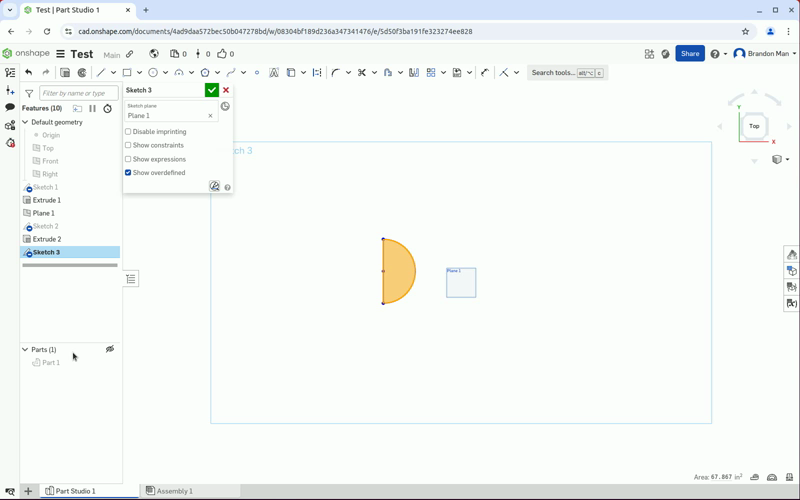
key(shift+e)
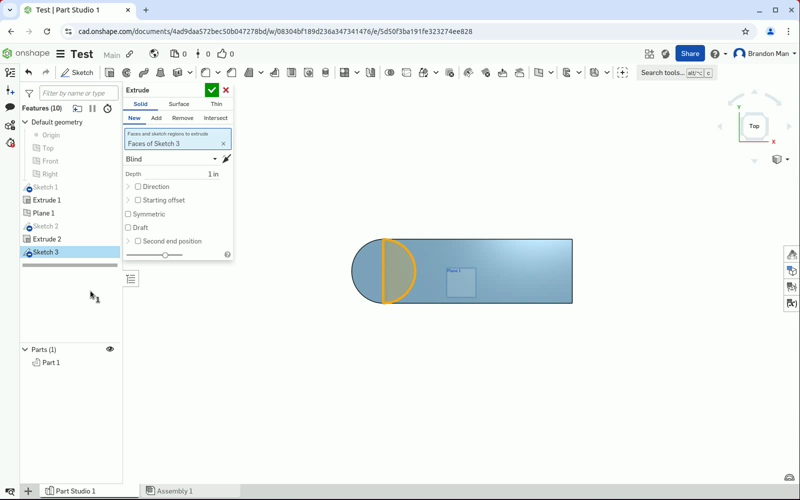
mouse_move(143, 106)
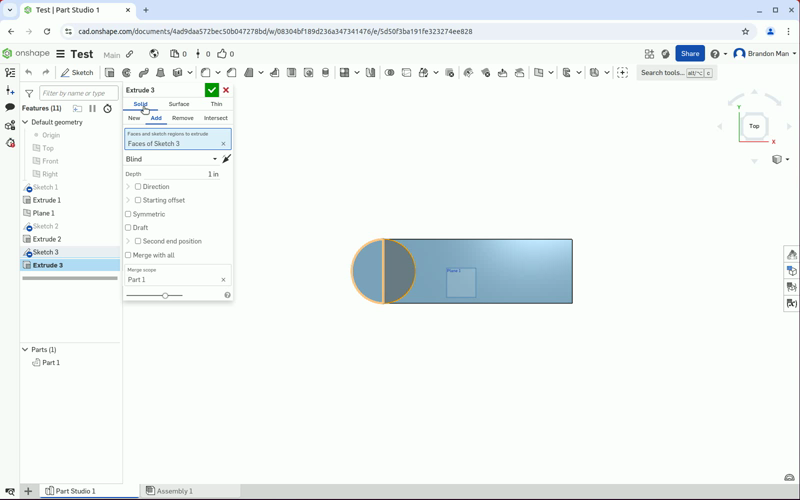
click(143, 106)
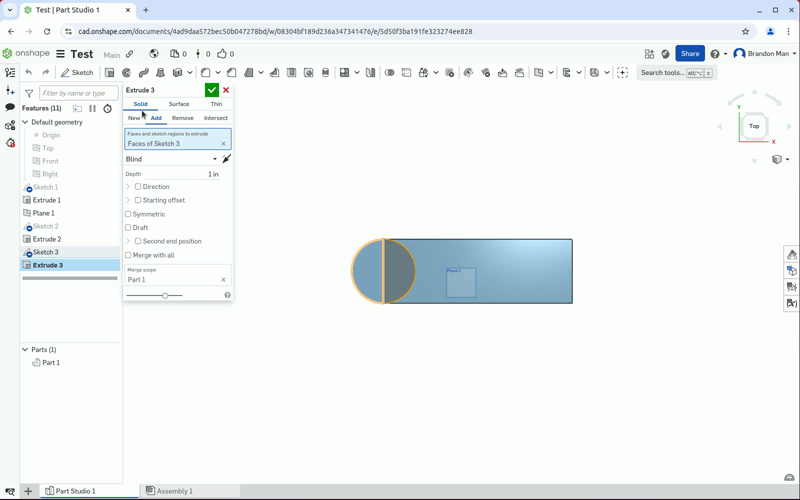
mouse_move(137, 120)
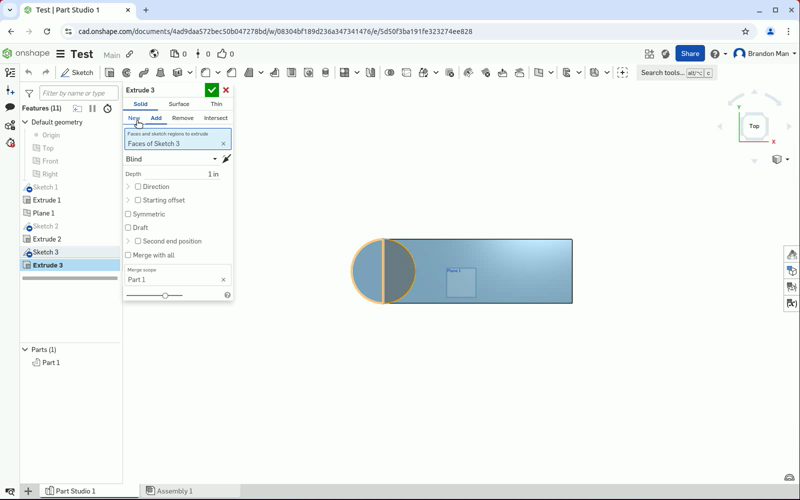
click(137, 120)
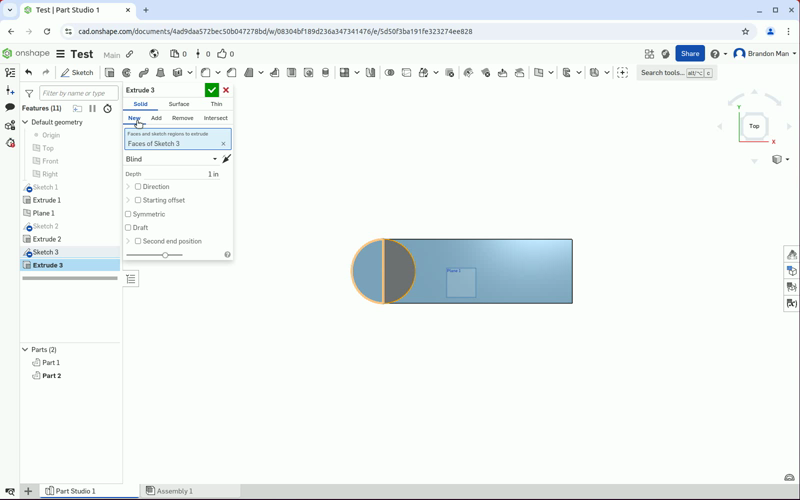
key(tab, 4)
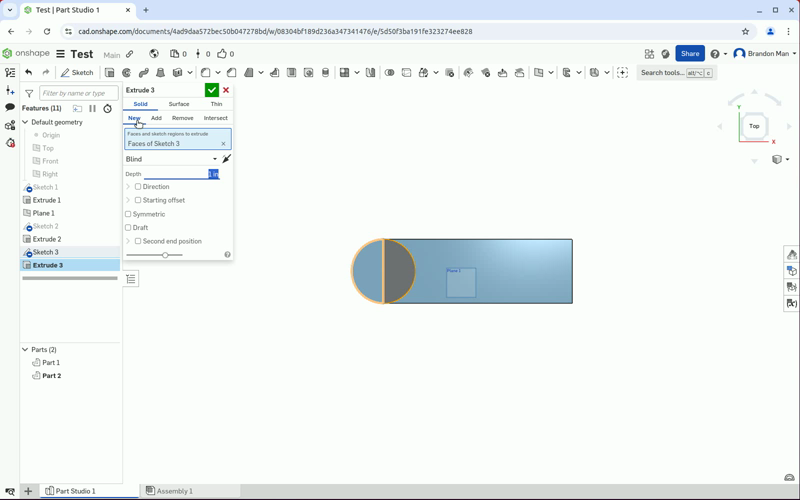
text(5.296)
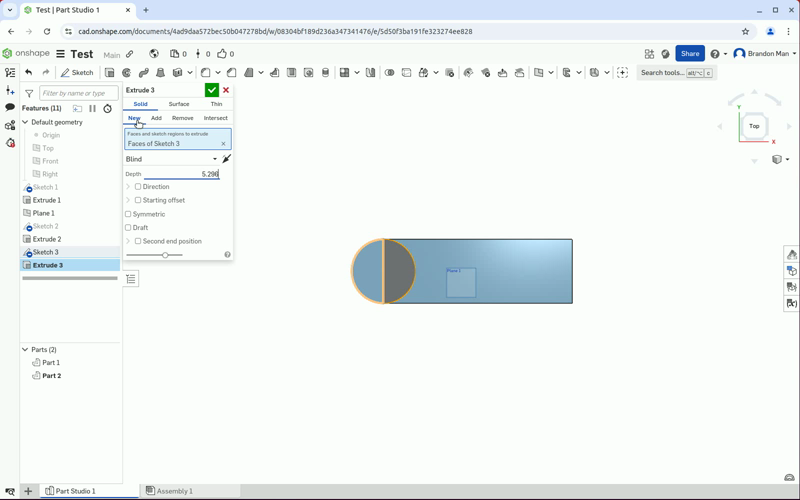
key(tab, 3)
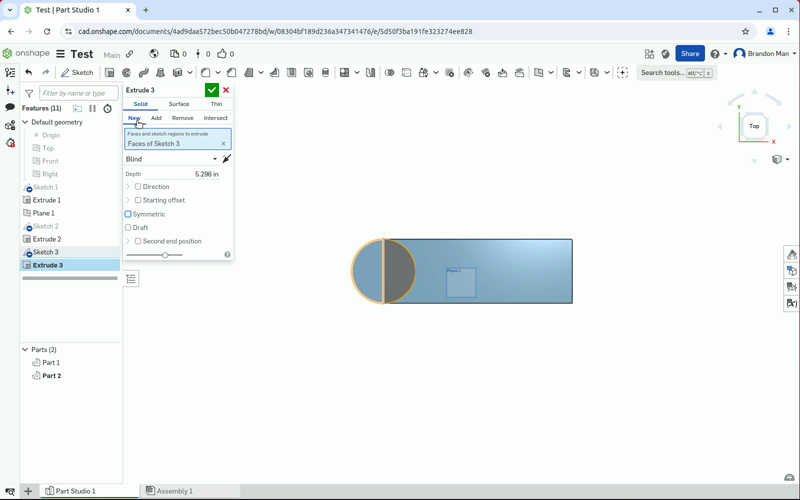
key(space)
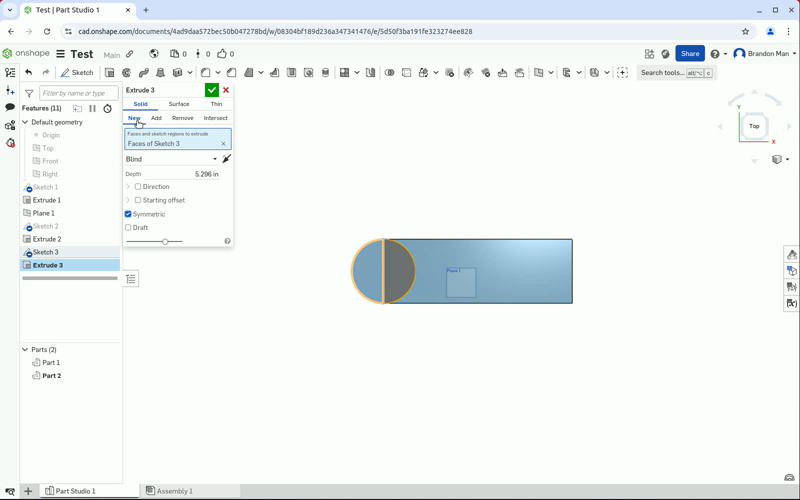
key(enter)
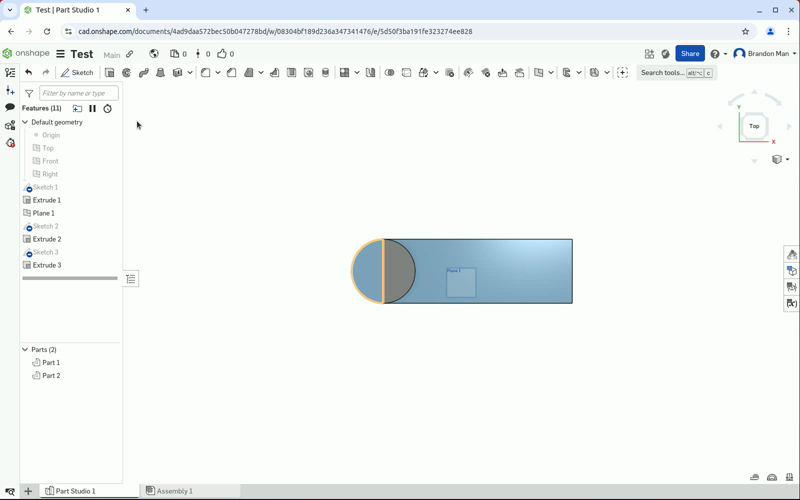
key(shift+h)
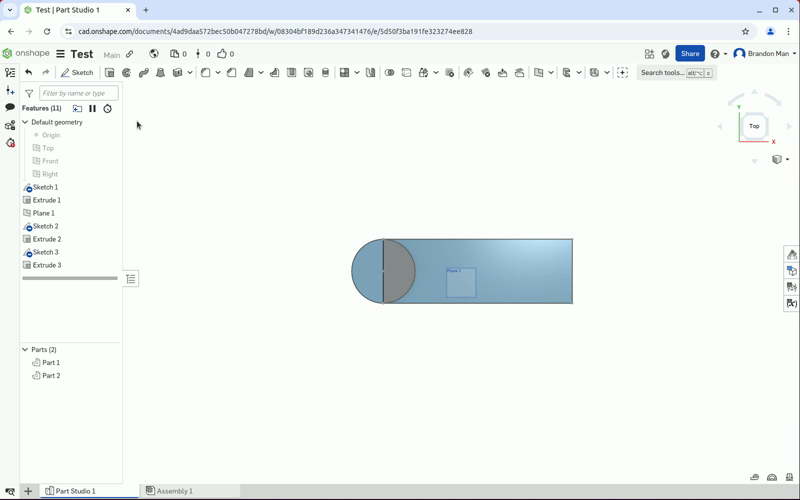
key(shift+h)
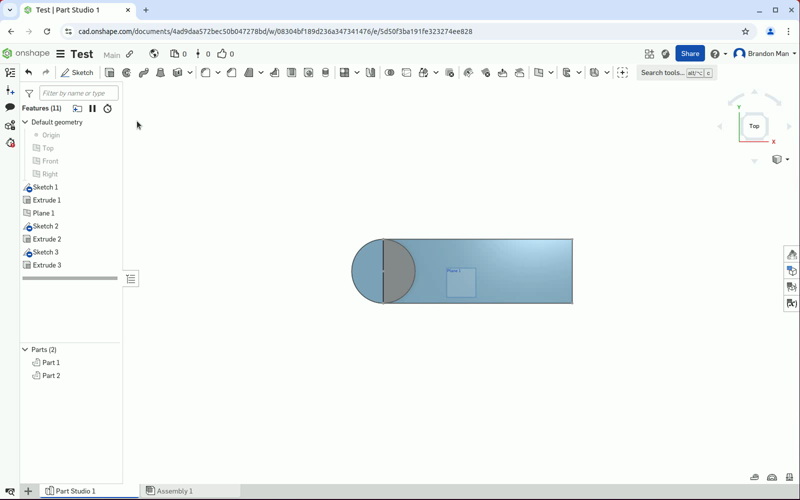
key(shift+7)
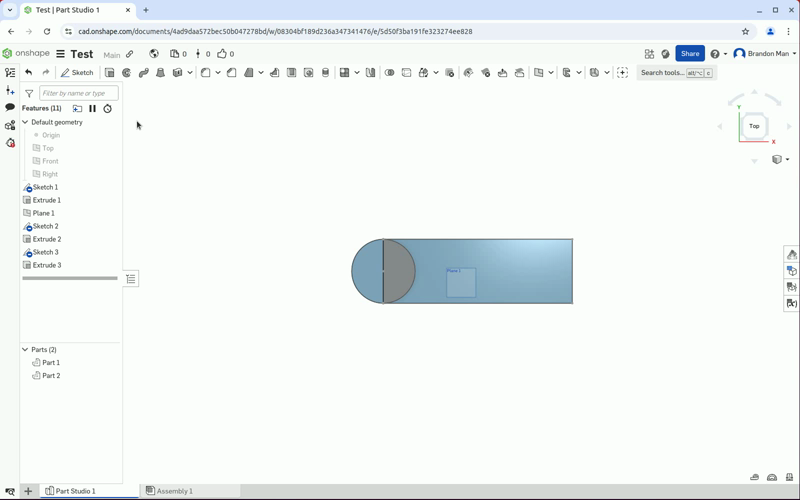
key(up, 3)
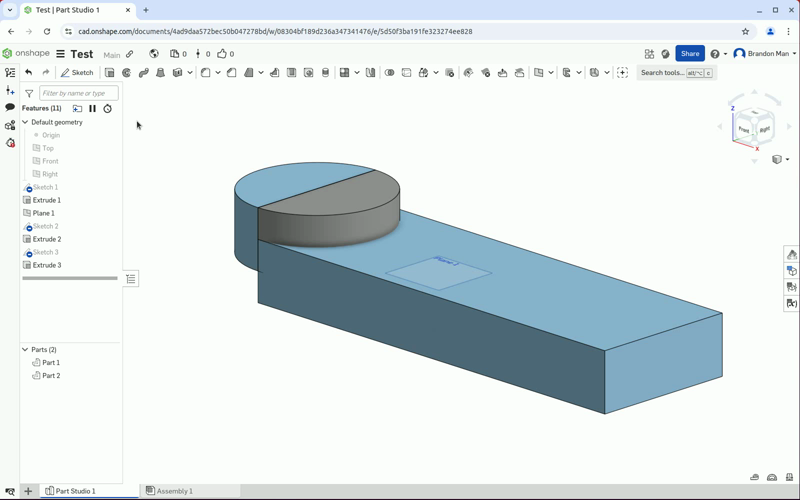
key(left, 3)
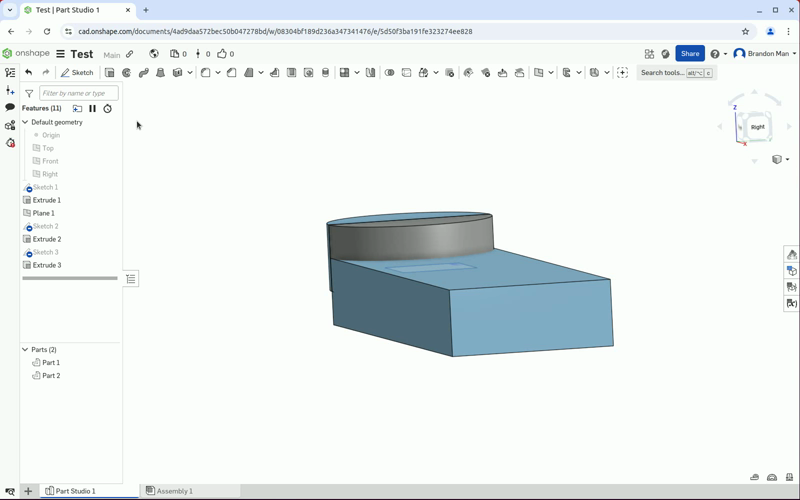
key(right, 3)
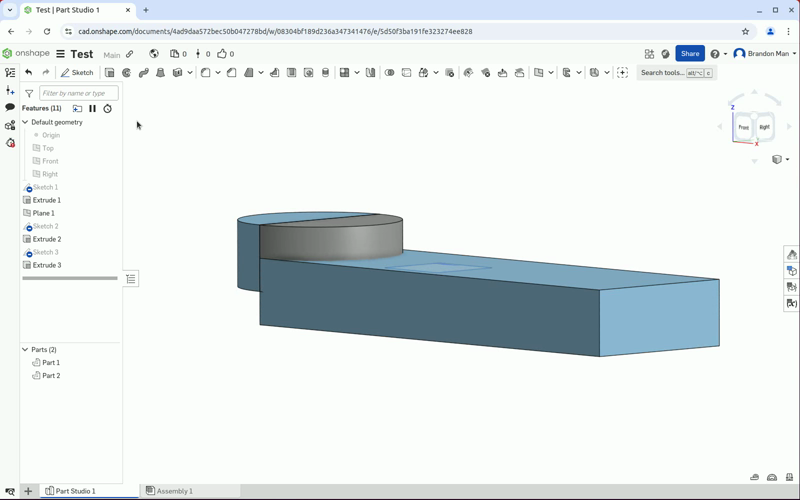
key(down, 3)
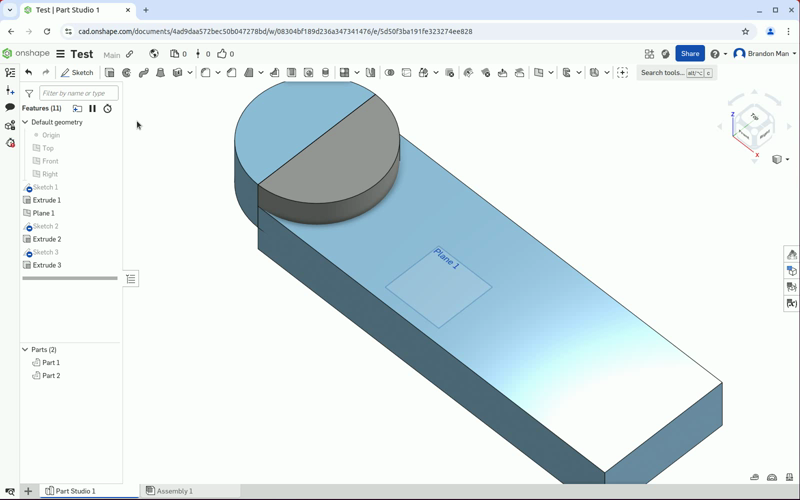
mouse_move(73, 189)
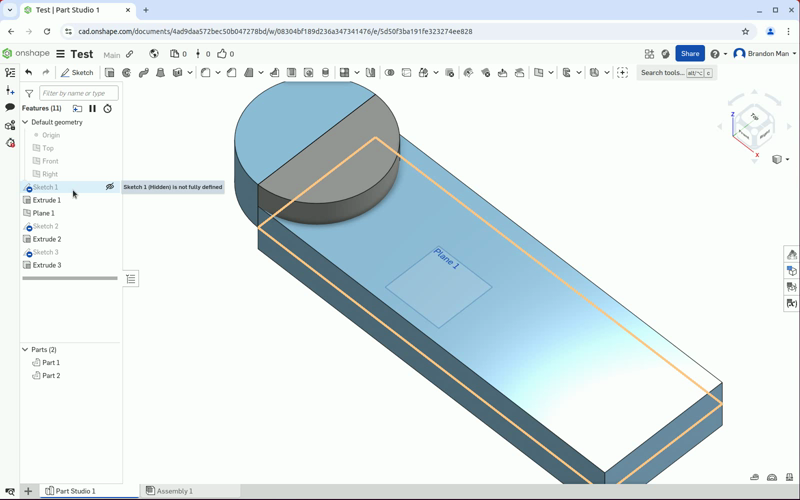
click(73, 189)